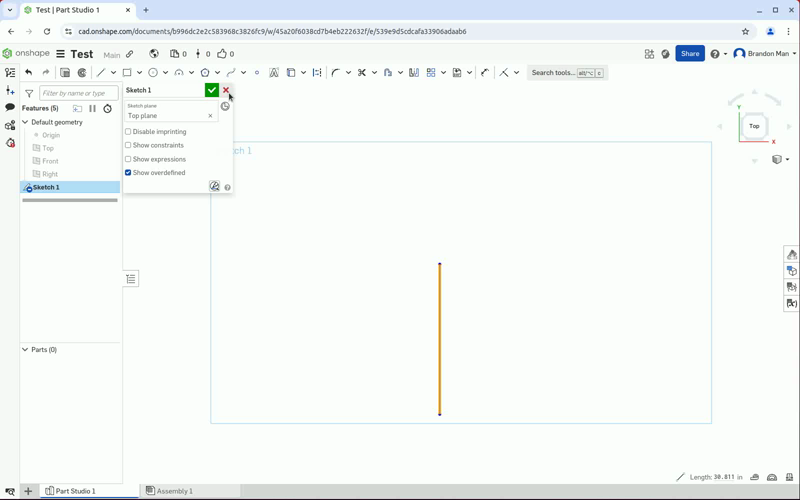
key(shift+h)
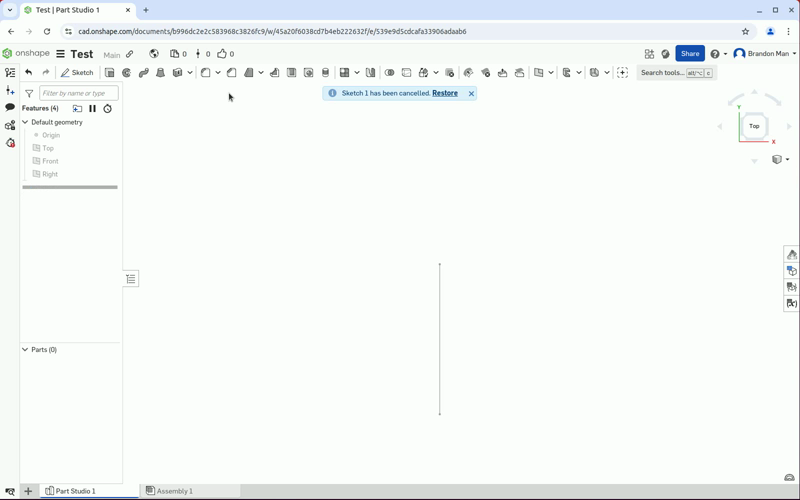
mouse_move(73, 352)
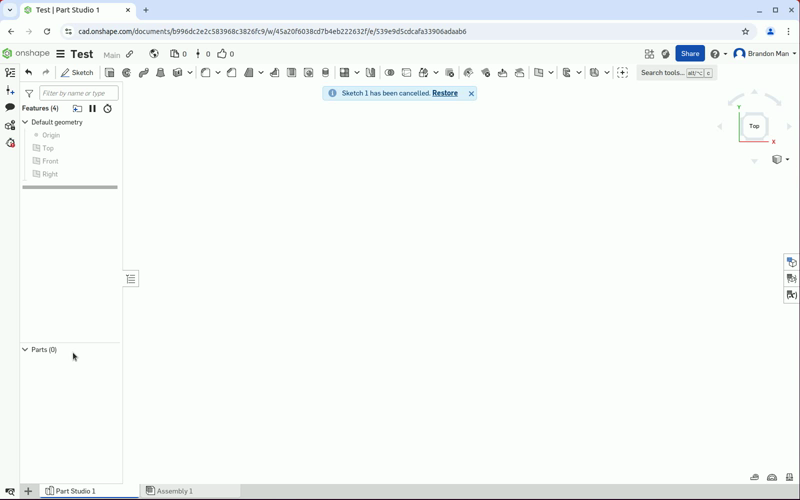
key(y)
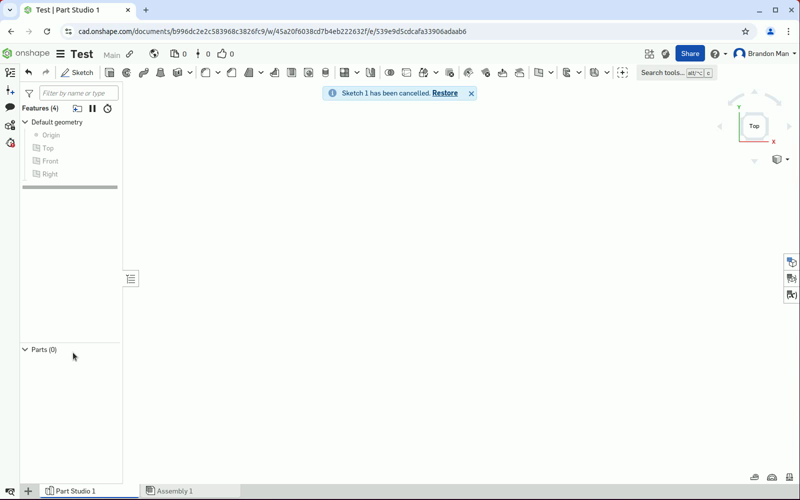
key(shift+p)
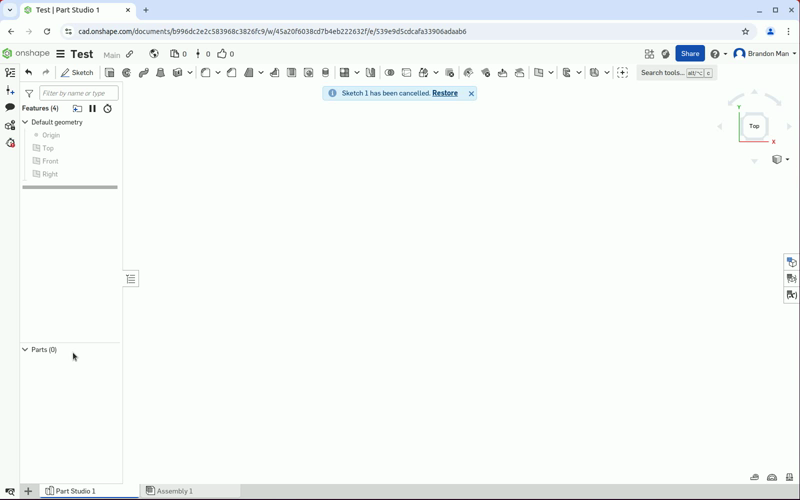
key(space)
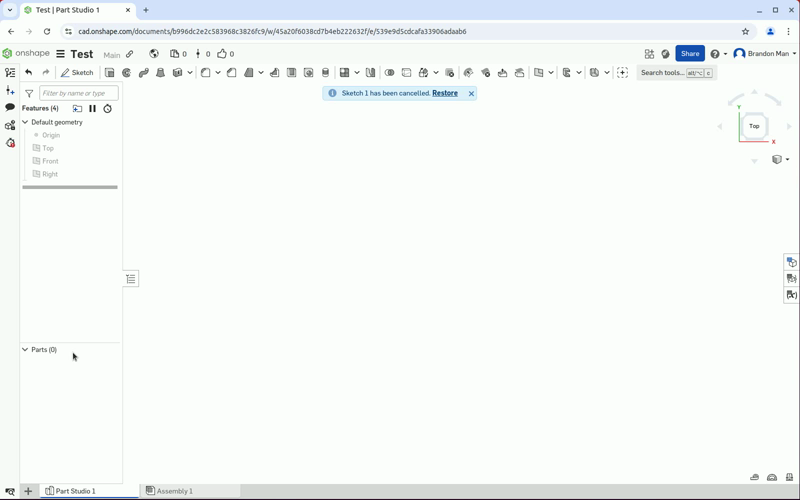
key_down(shift)
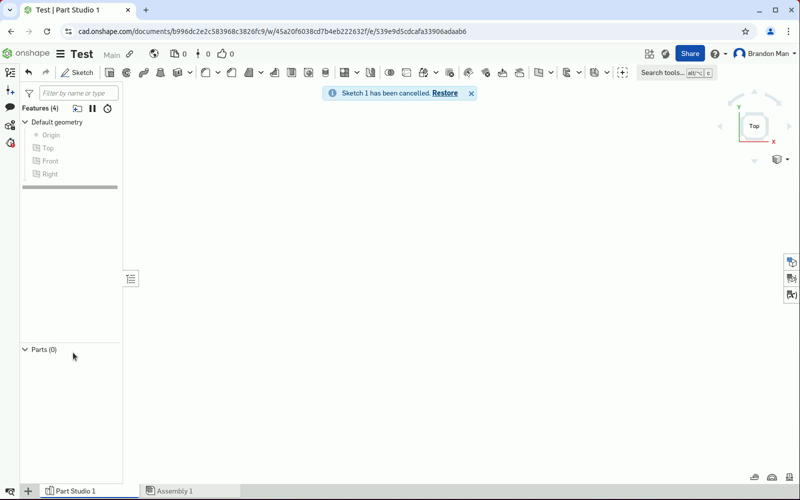
key(up)
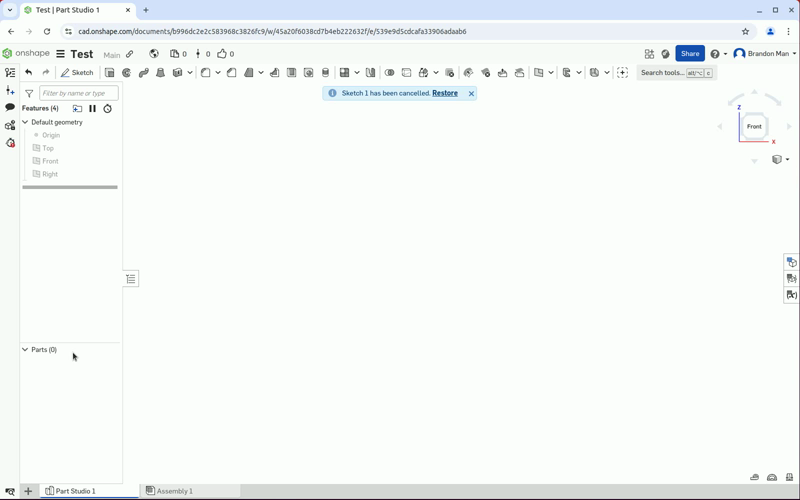
key_up(shift)
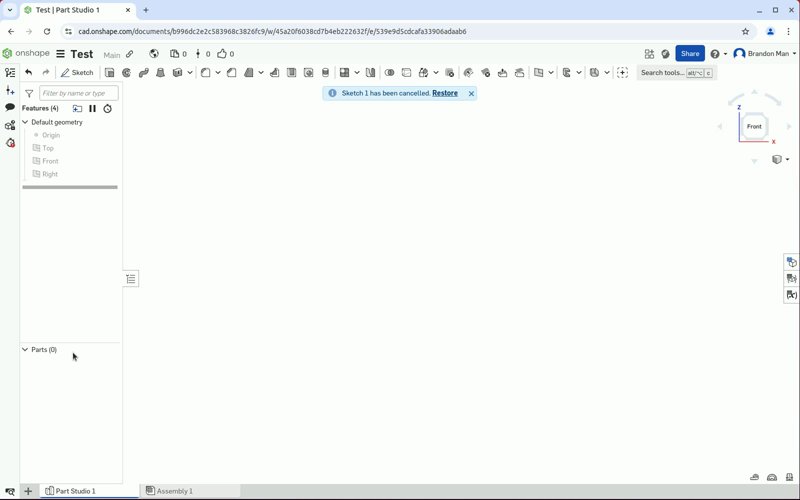
mouse_move(73, 352)
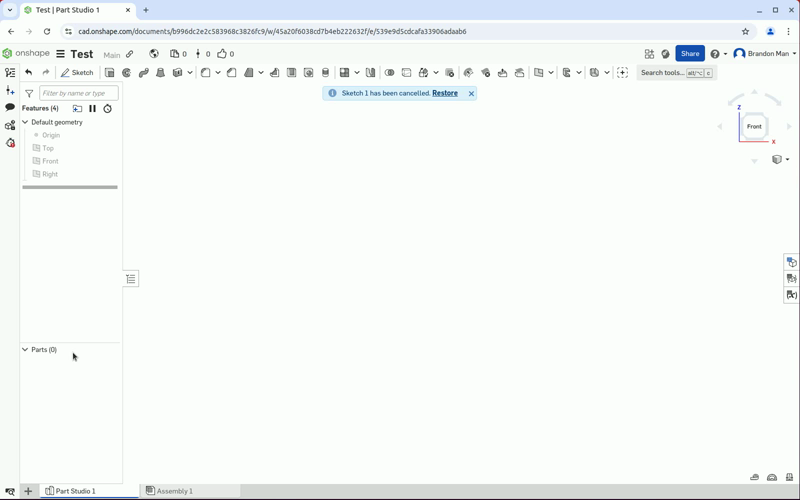
key(shift+y)
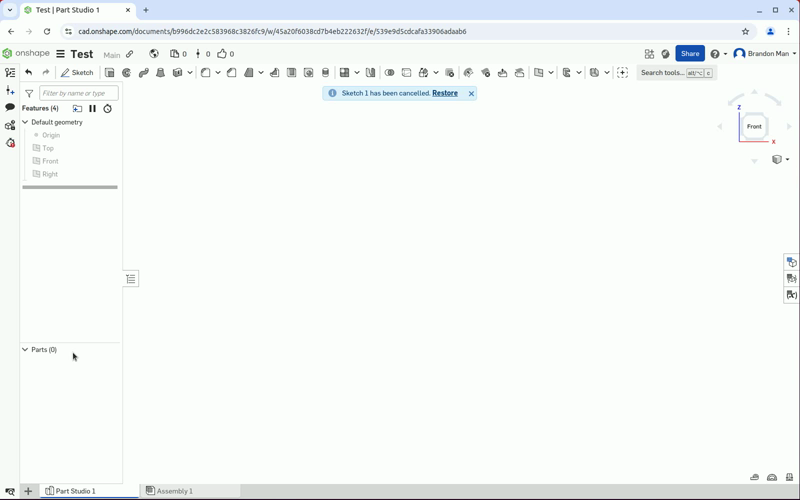
key(shift+s)
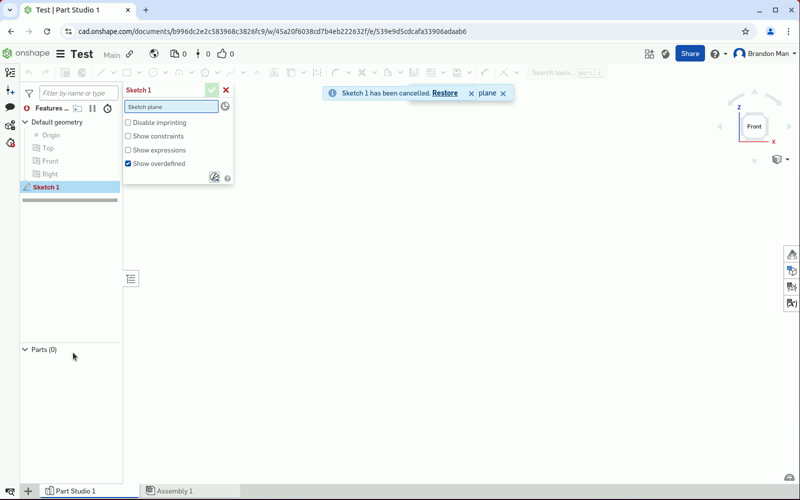
mouse_move(73, 163)
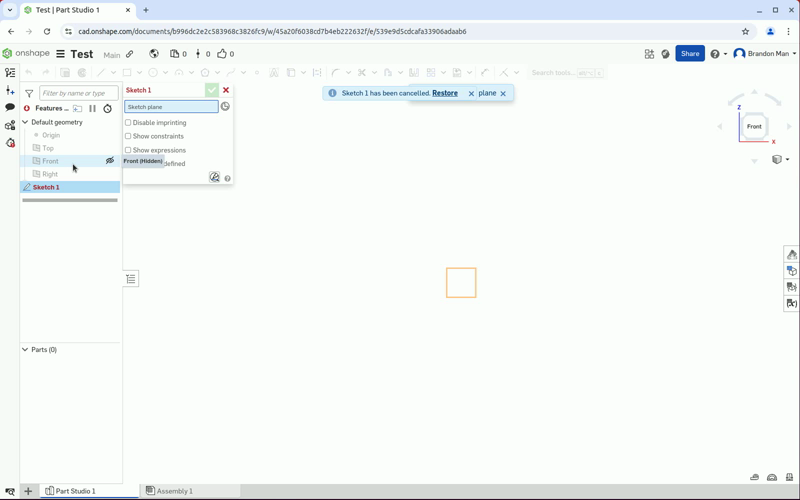
click(73, 163)
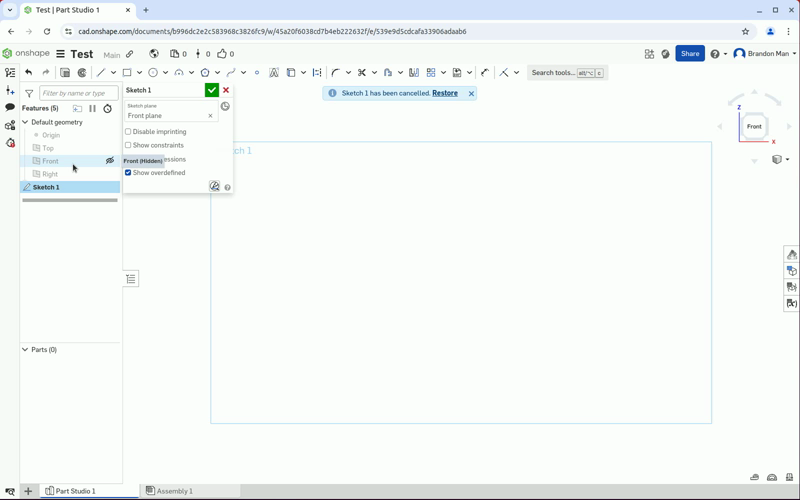
mouse_move(73, 352)
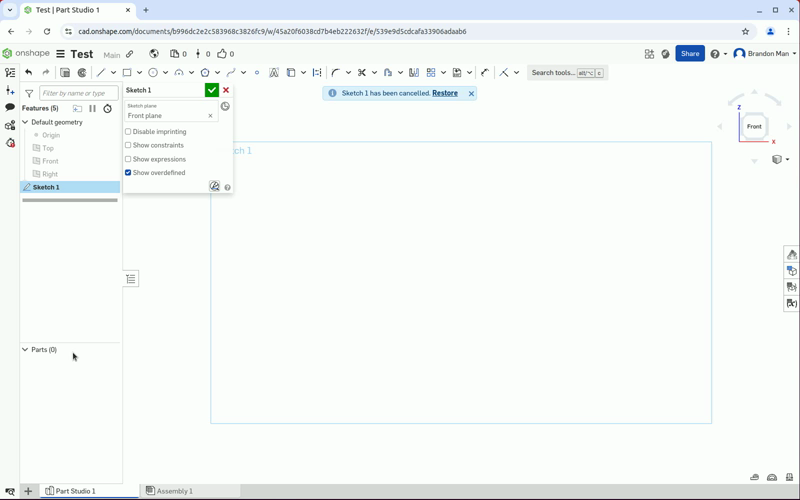
key(y)
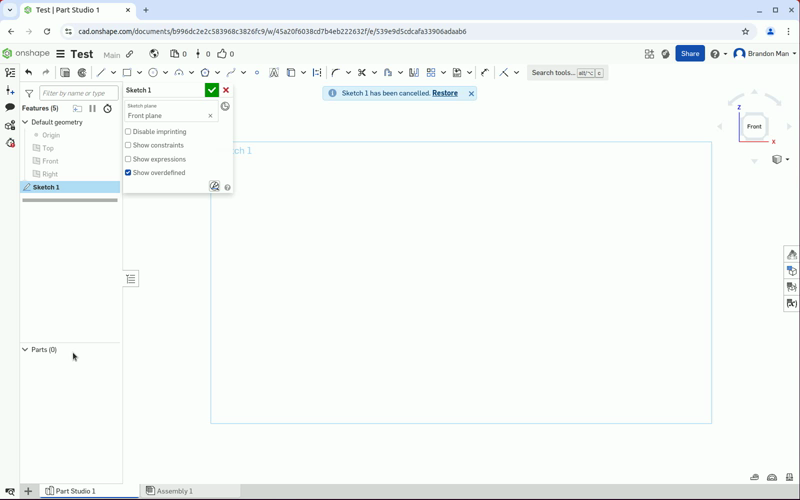
key(l)
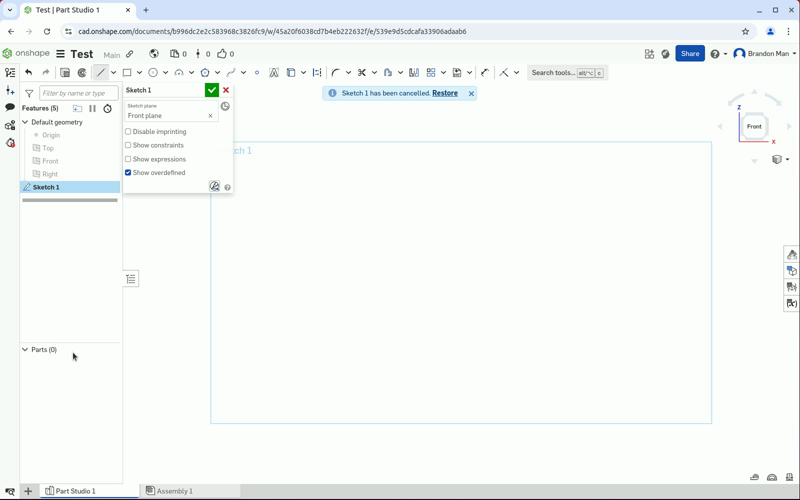
key_down(shift)
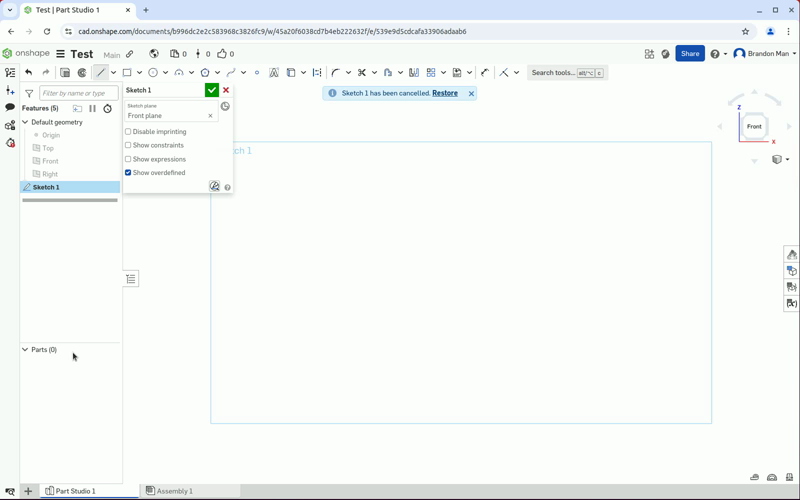
mouse_move(424, 282)
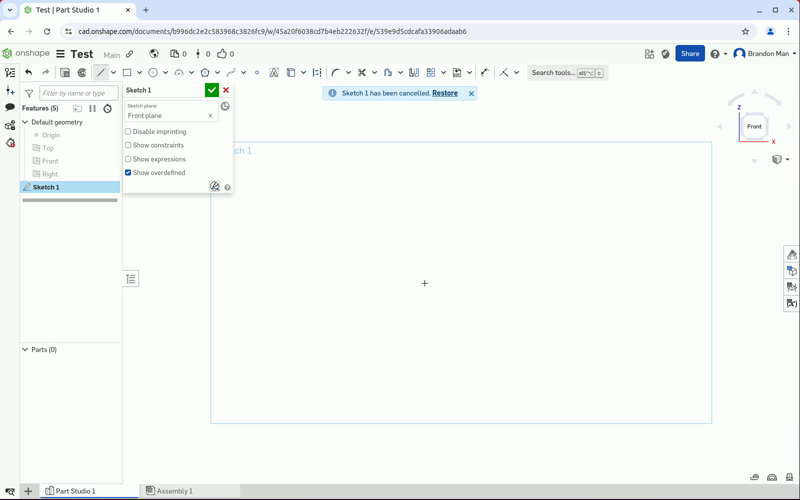
click(424, 282)
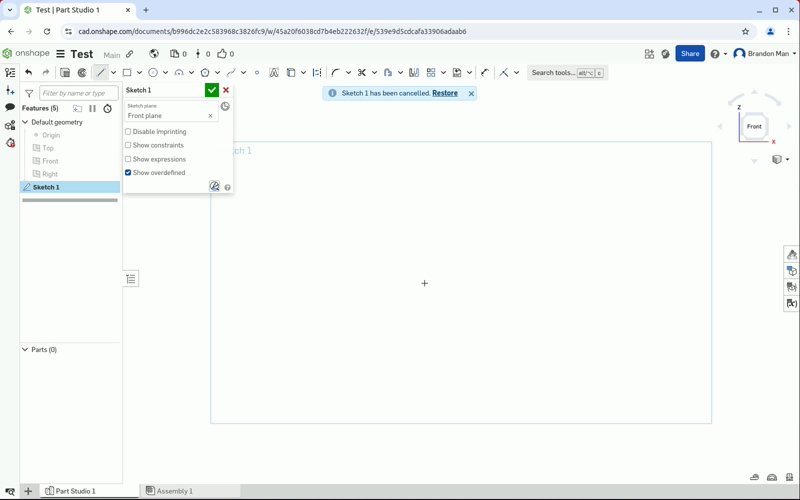
key_up(shift)
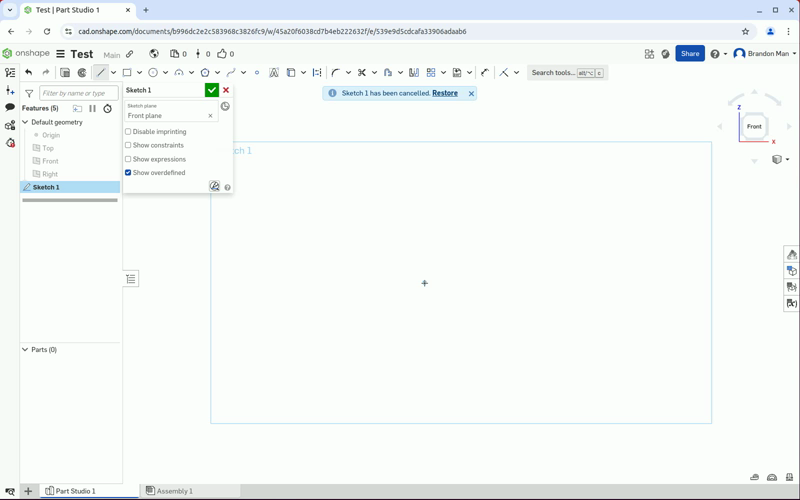
key_down(shift)
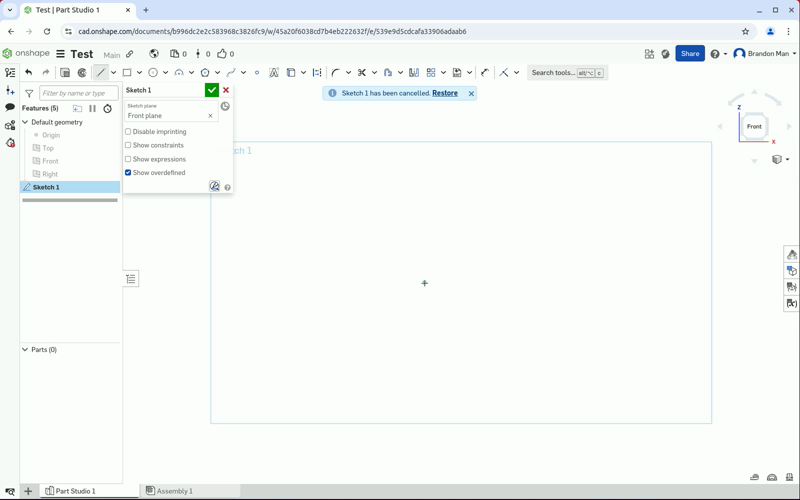
mouse_move(454, 282)
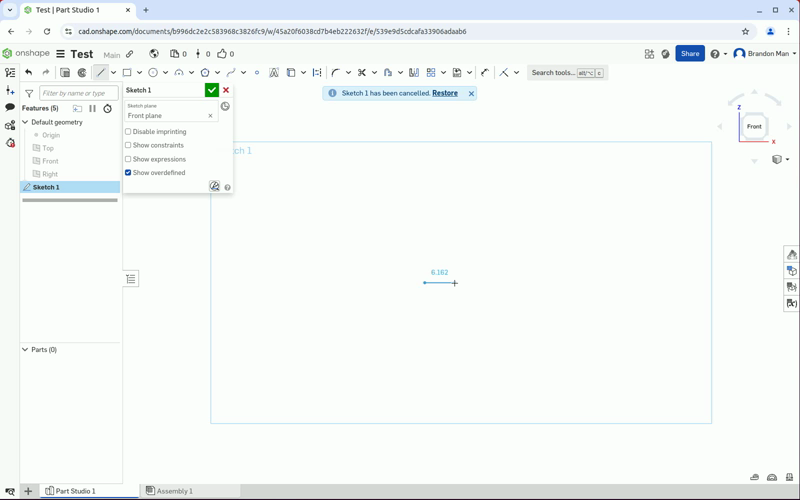
mouse_move(461, 282)
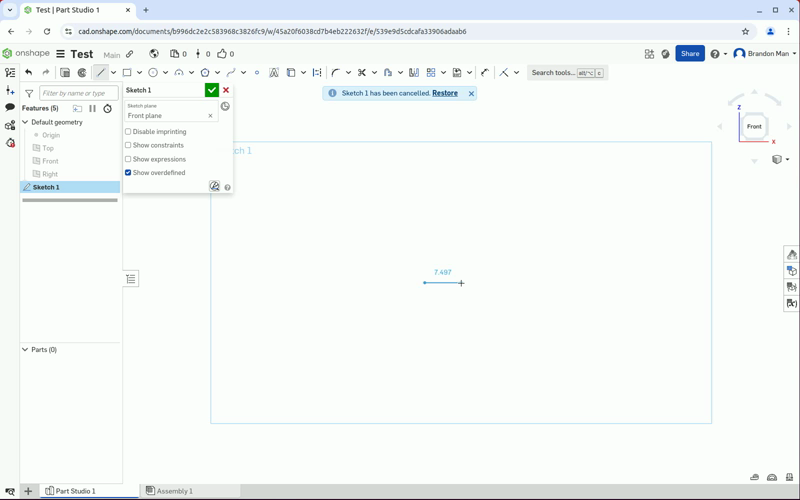
click(461, 282)
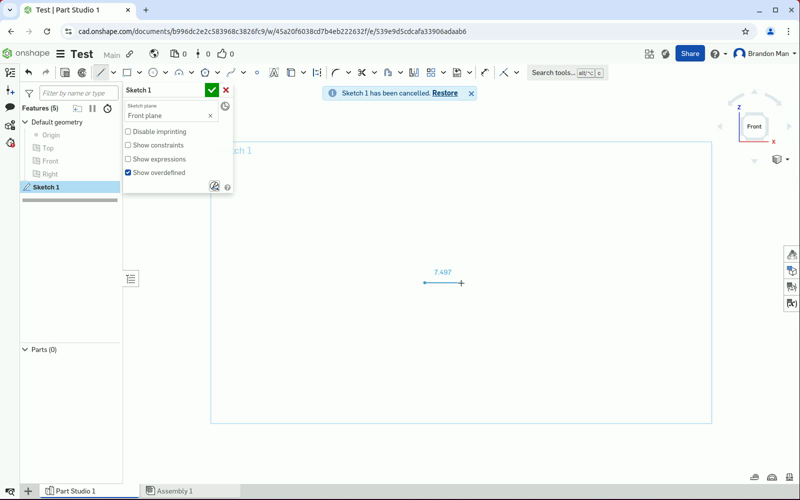
key_up(shift)
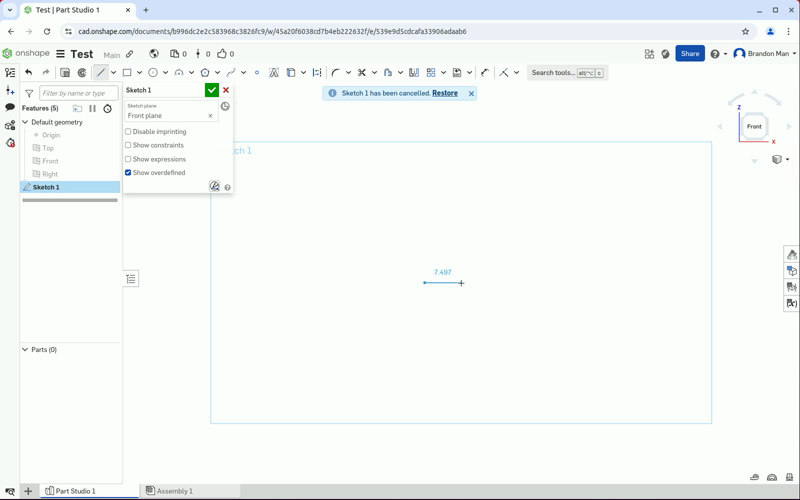
key_down(shift)
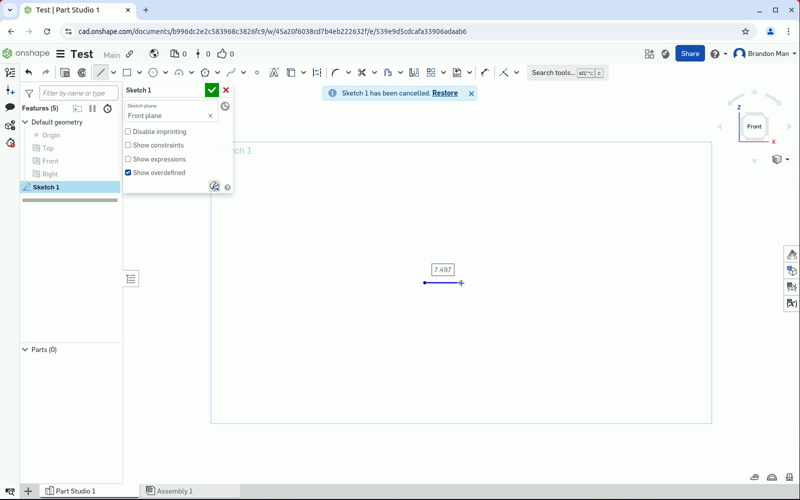
mouse_move(461, 170)
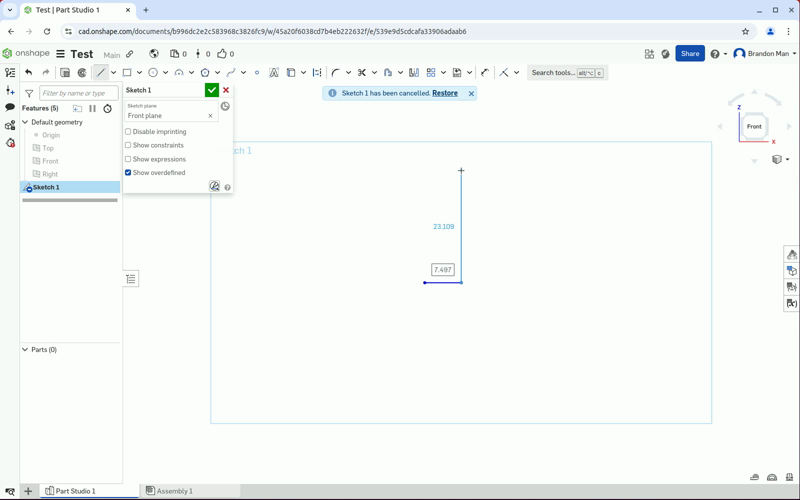
click(461, 170)
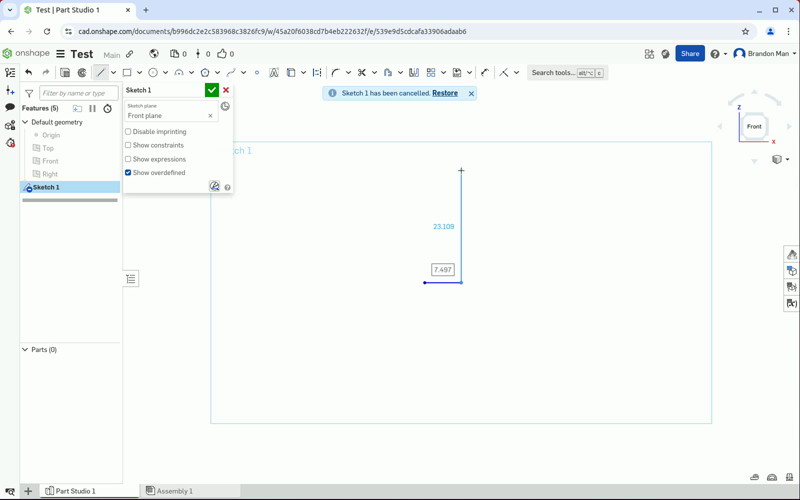
key_up(shift)
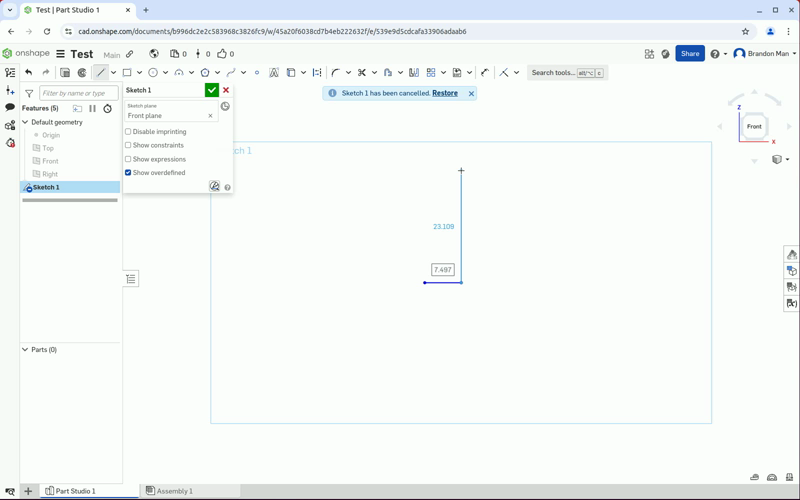
key_down(shift)
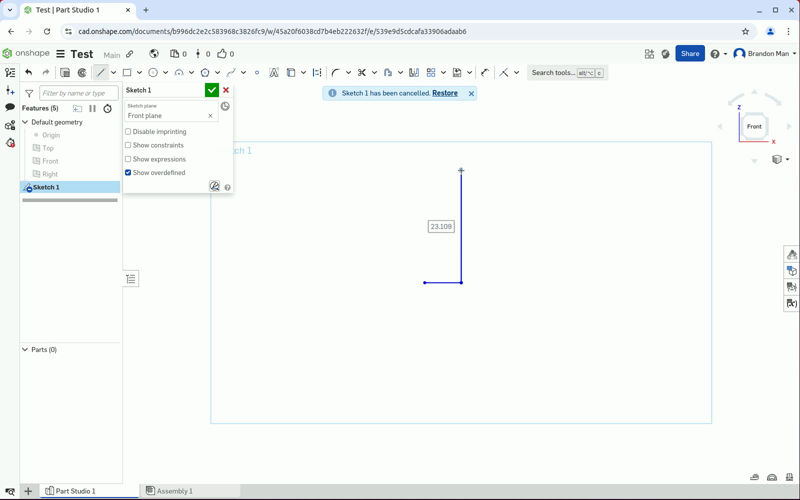
mouse_move(491, 170)
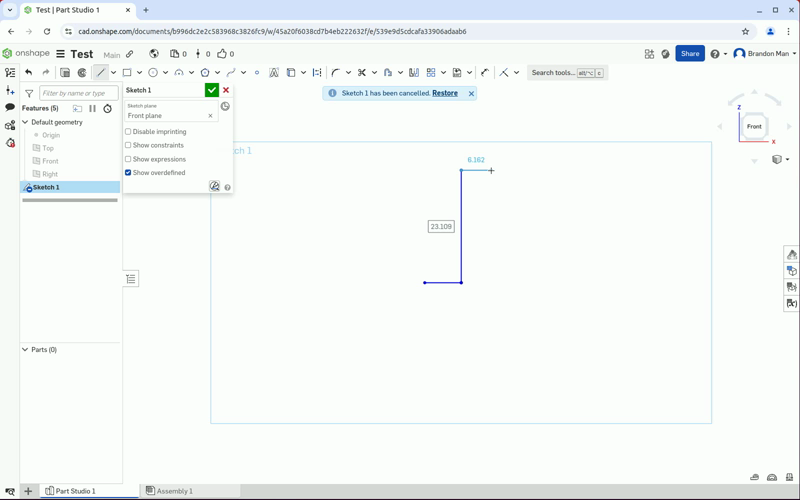
mouse_move(424, 170)
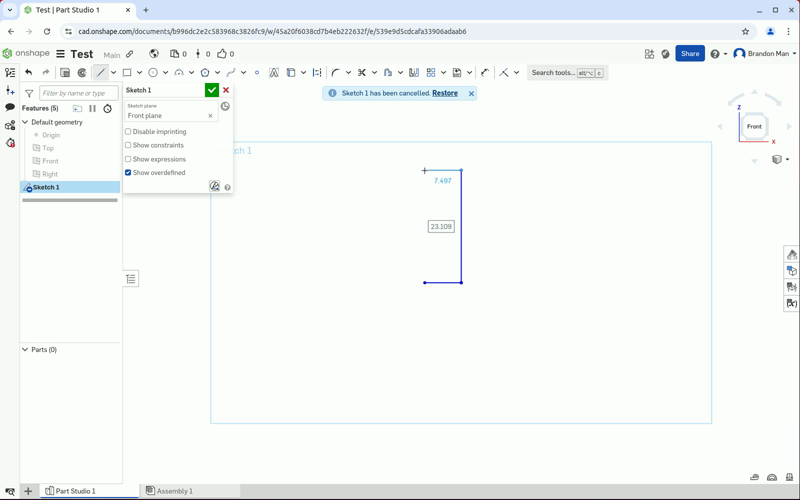
click(424, 170)
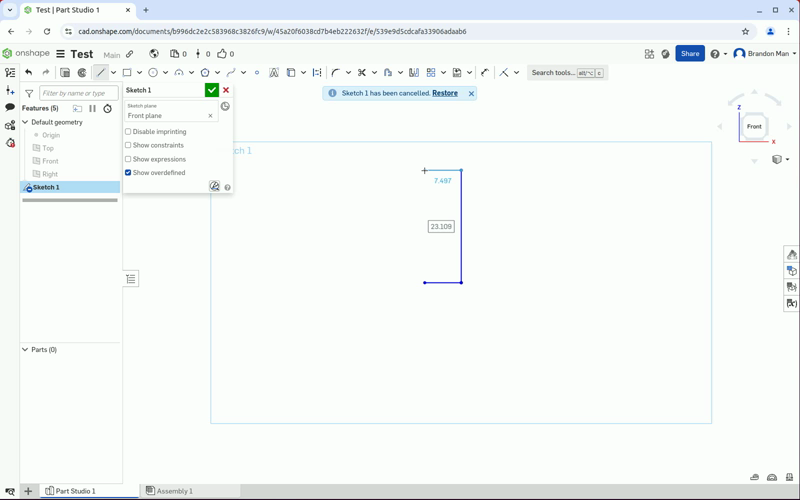
key_up(shift)
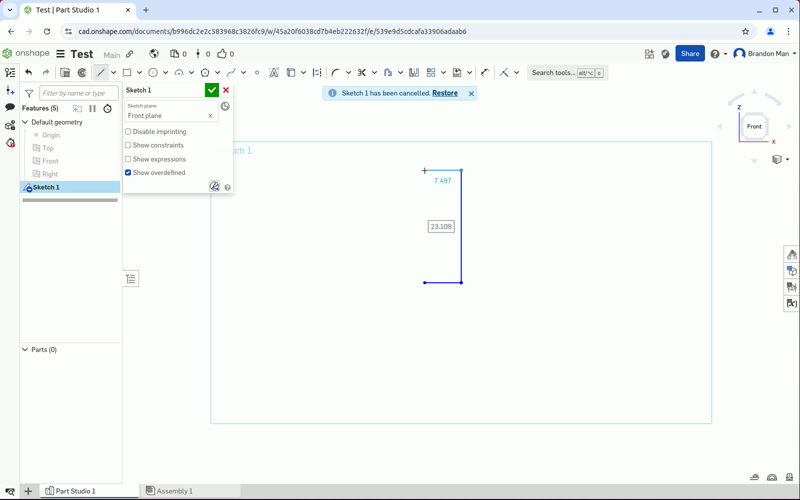
key_down(shift)
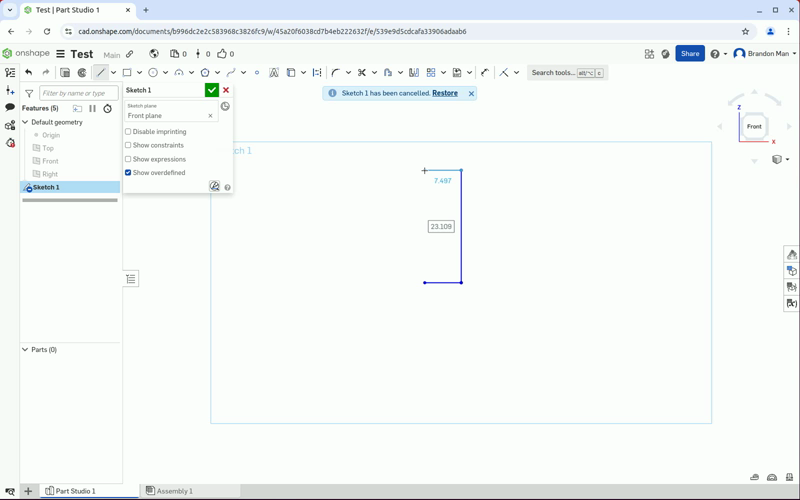
mouse_move(424, 282)
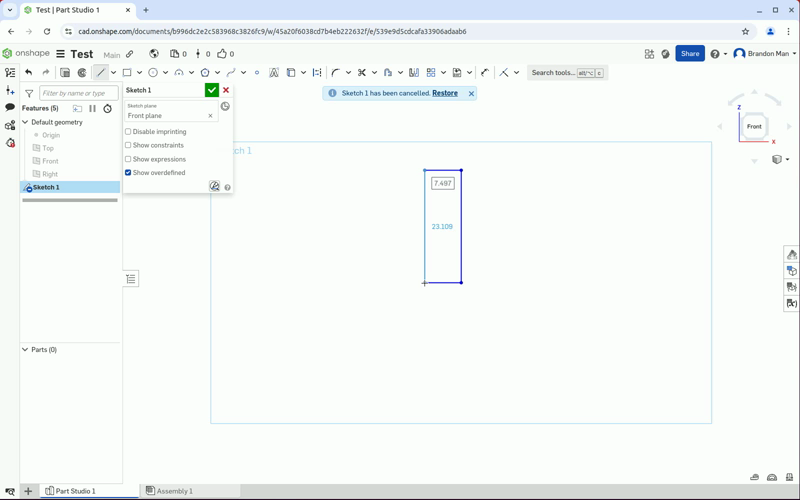
key_up(shift)
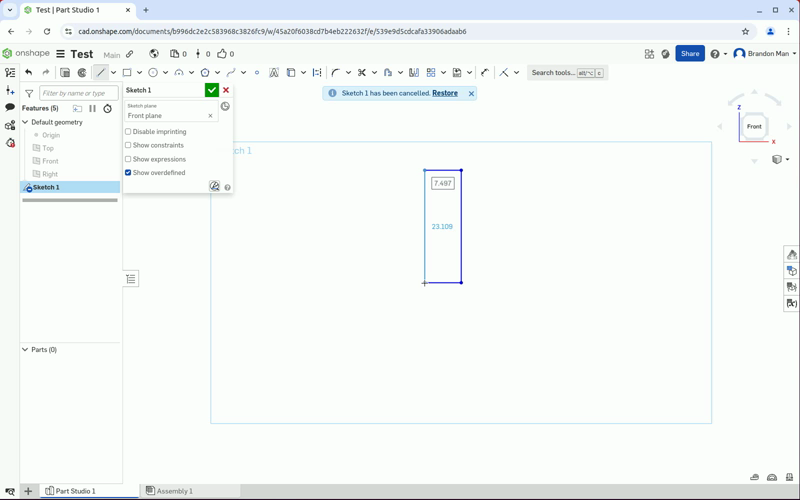
click(424, 282)
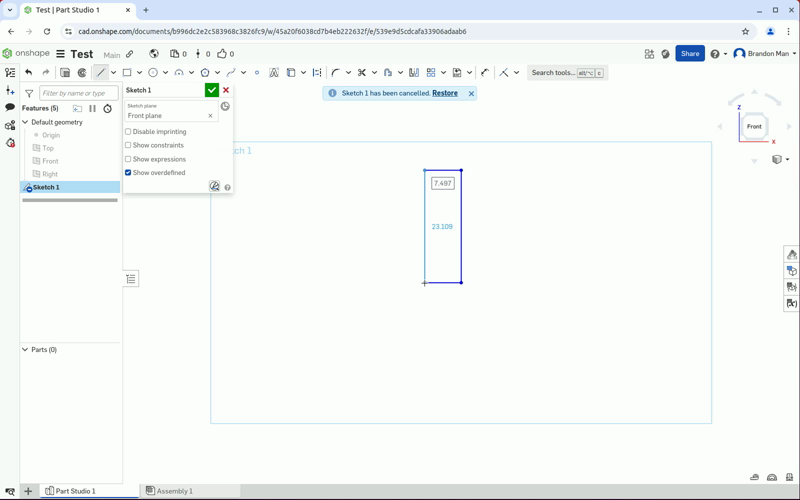
key(esc)
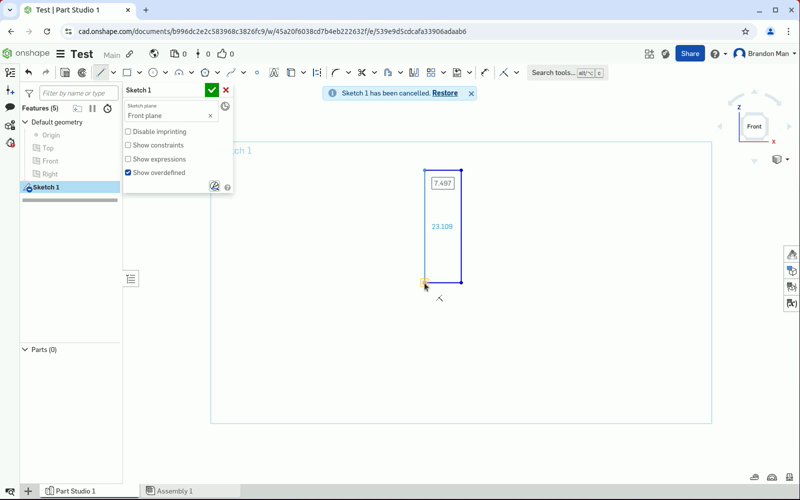
mouse_move(427, 213)
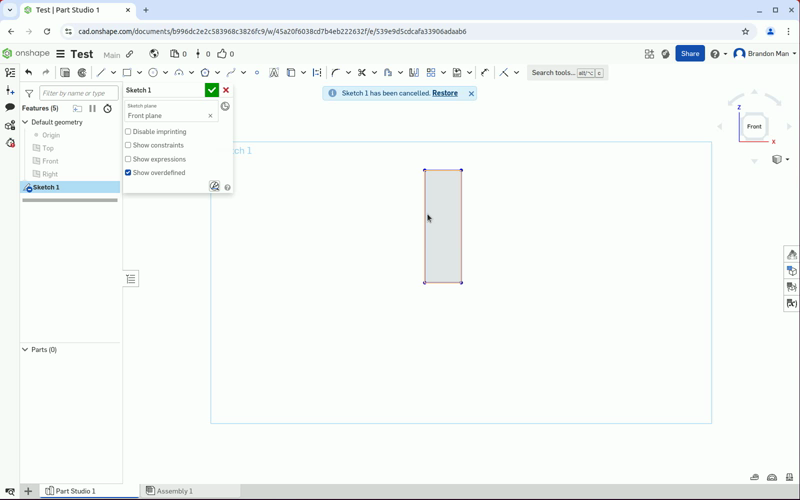
click(427, 213)
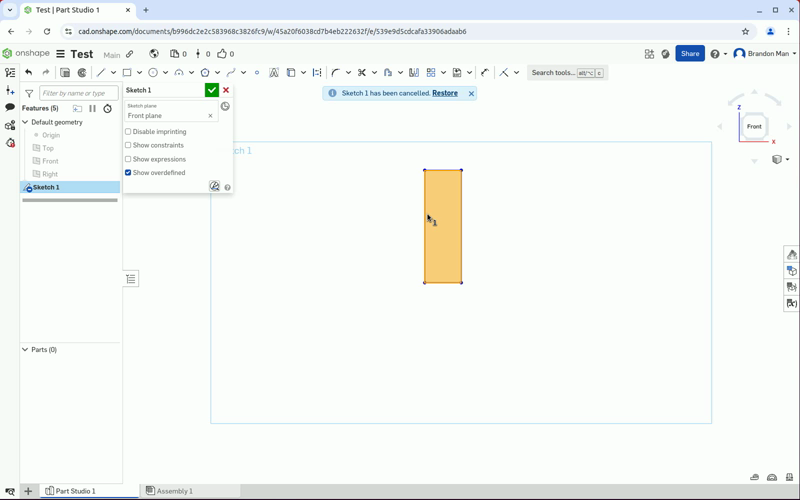
mouse_move(73, 352)
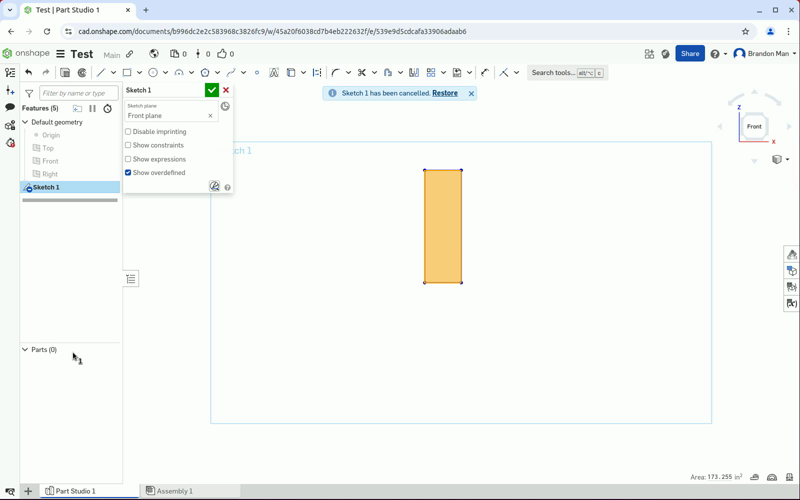
key(shift+y)
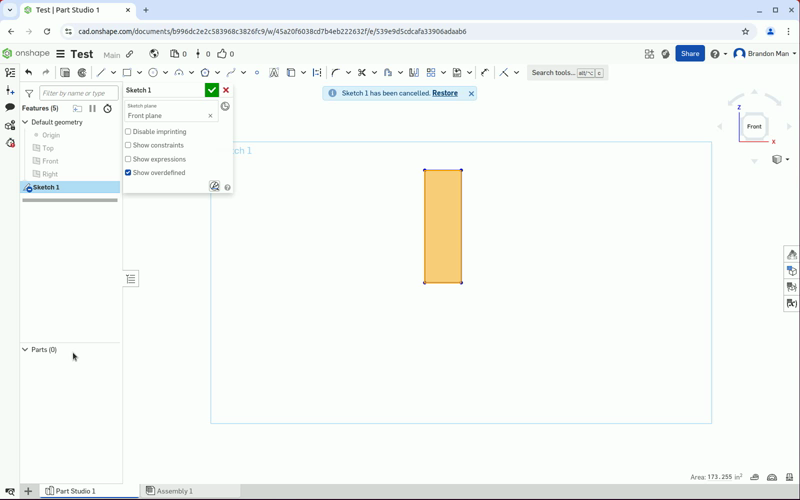
key(shift+e)
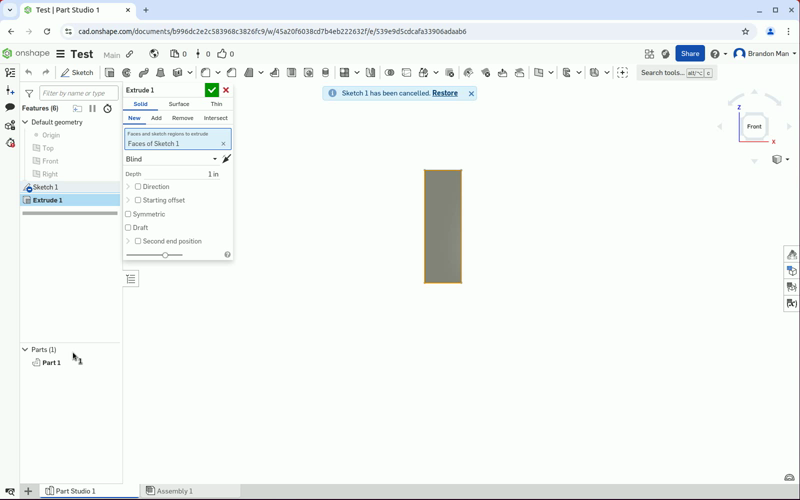
mouse_move(143, 106)
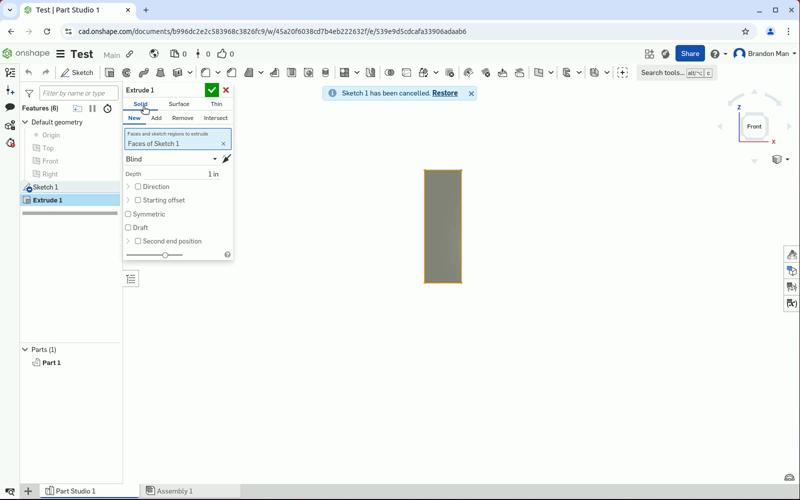
click(143, 106)
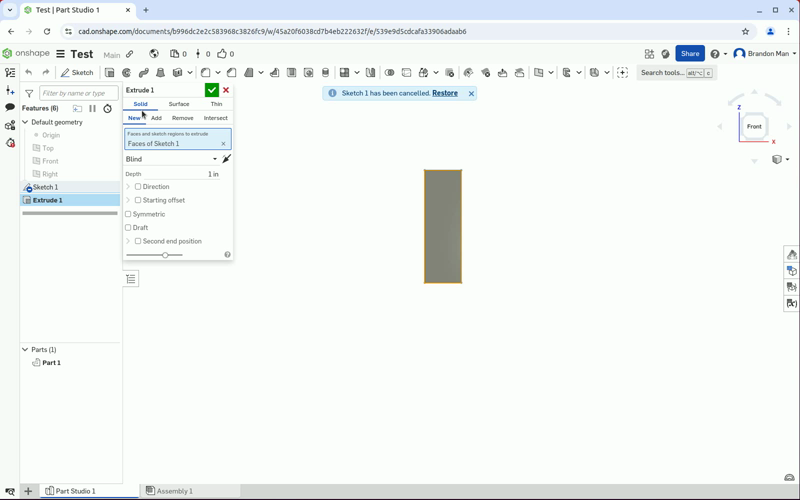
mouse_move(137, 120)
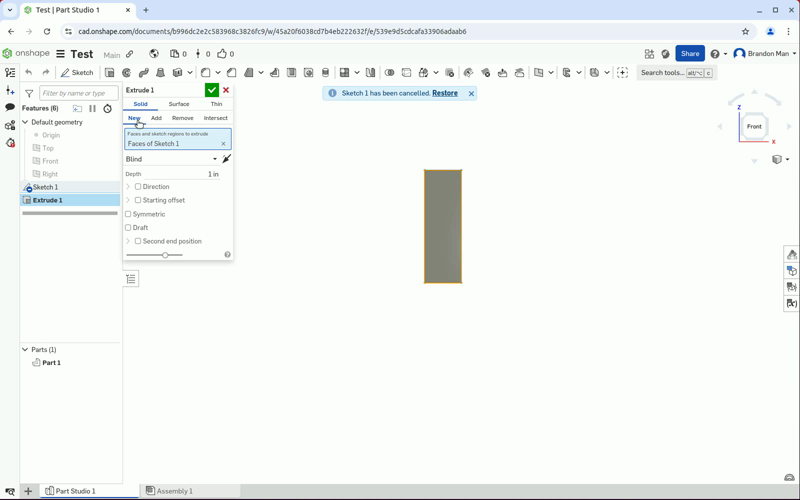
click(137, 120)
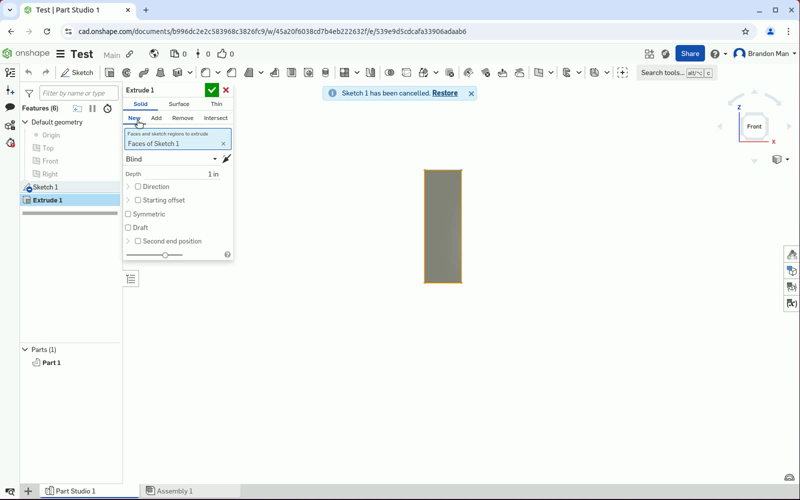
key(tab, 4)
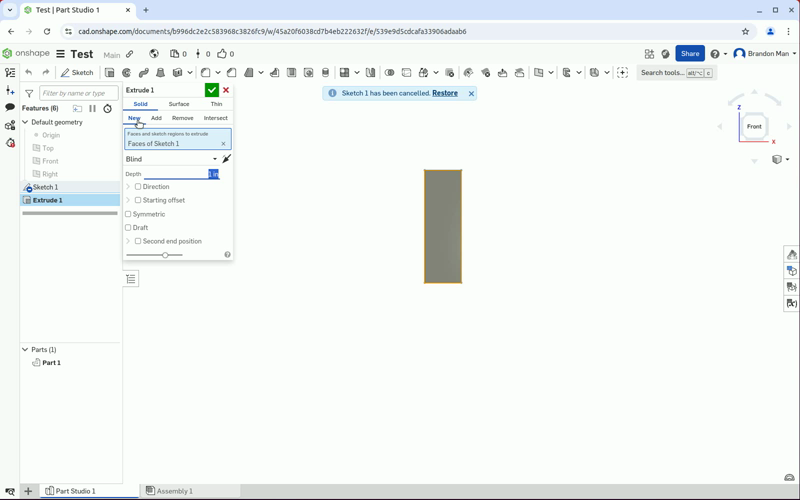
text(8.184)
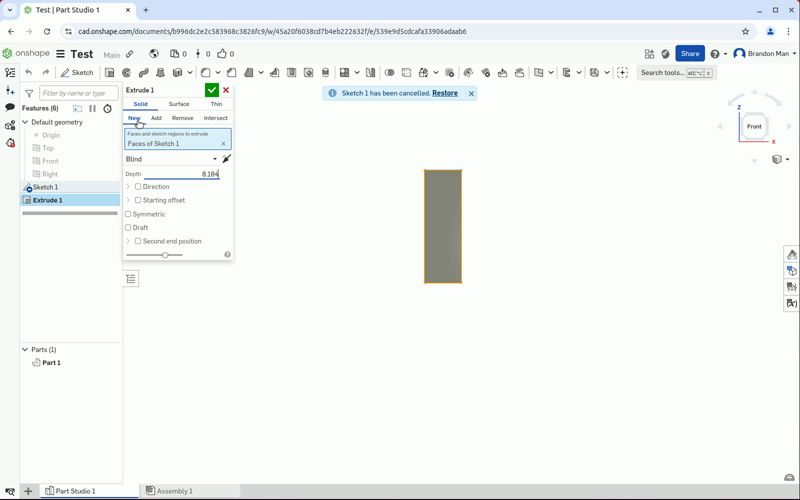
key(enter)
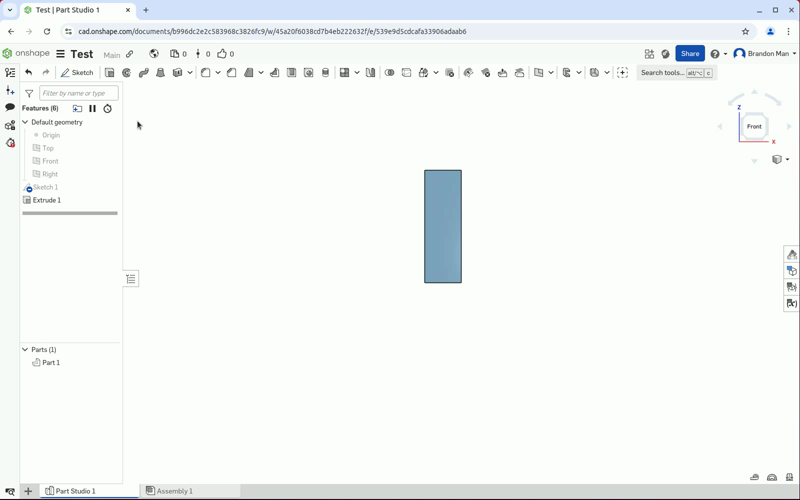
key(shift+h)
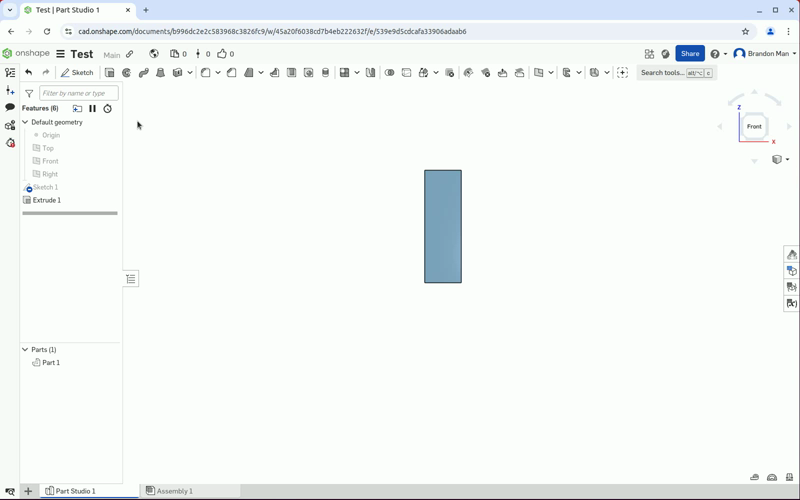
key(shift+h)
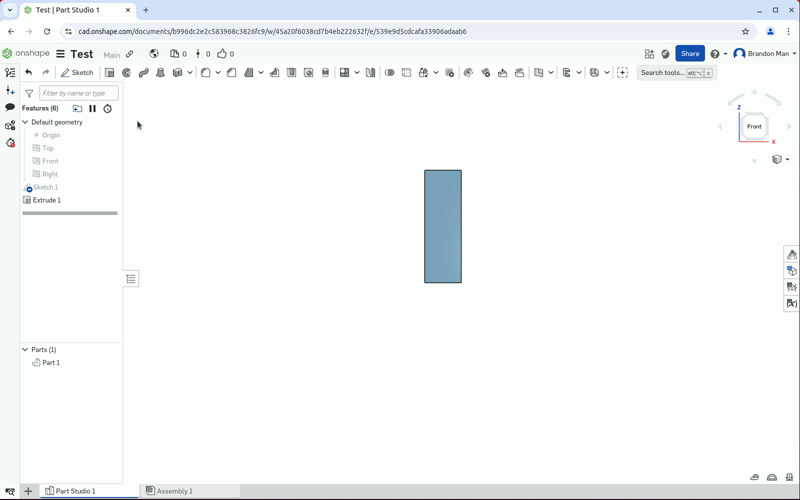
mouse_move(73, 189)
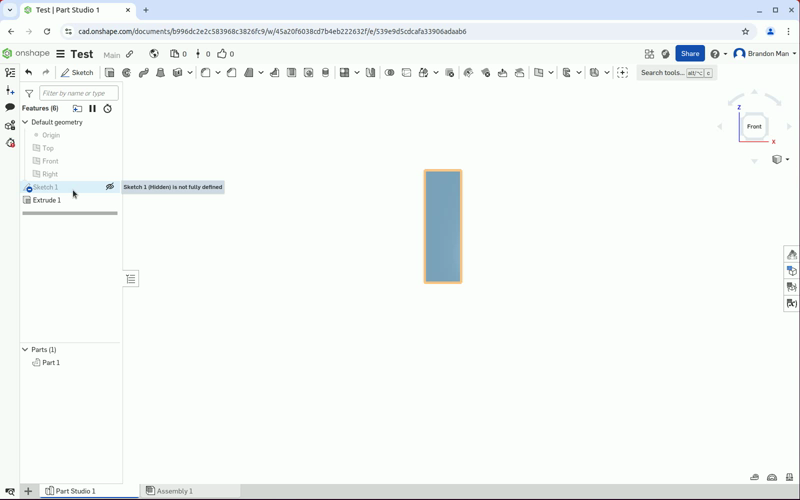
click(73, 189)
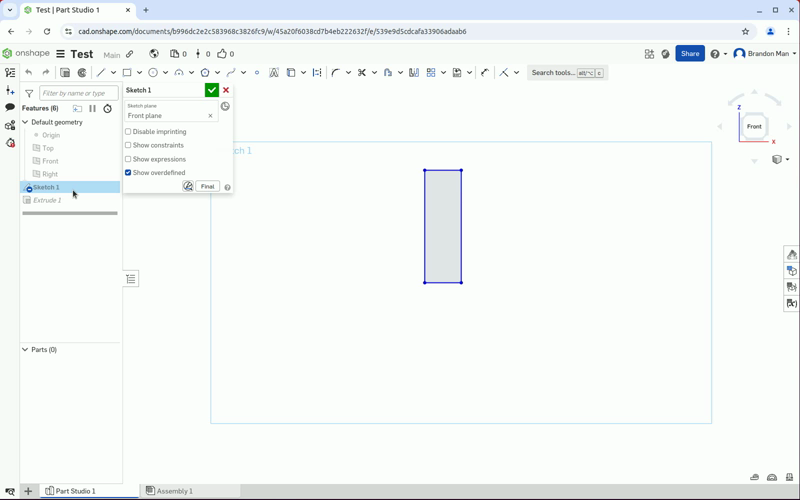
mouse_move(229, 92)
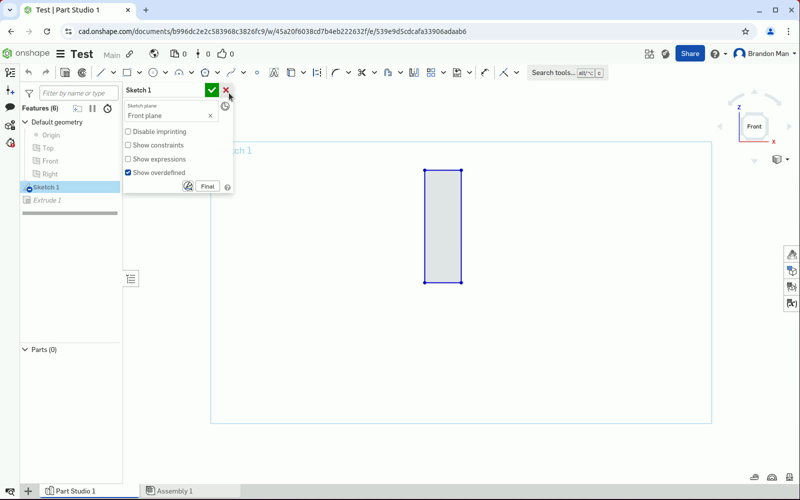
click(229, 92)
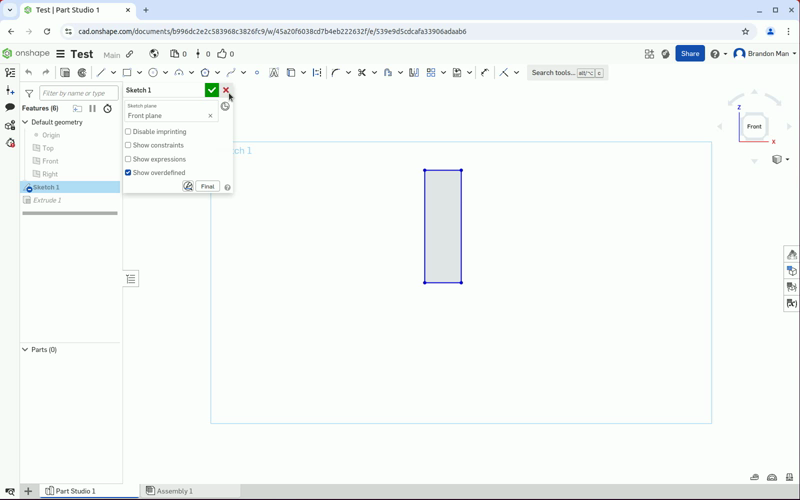
key(shift+s)
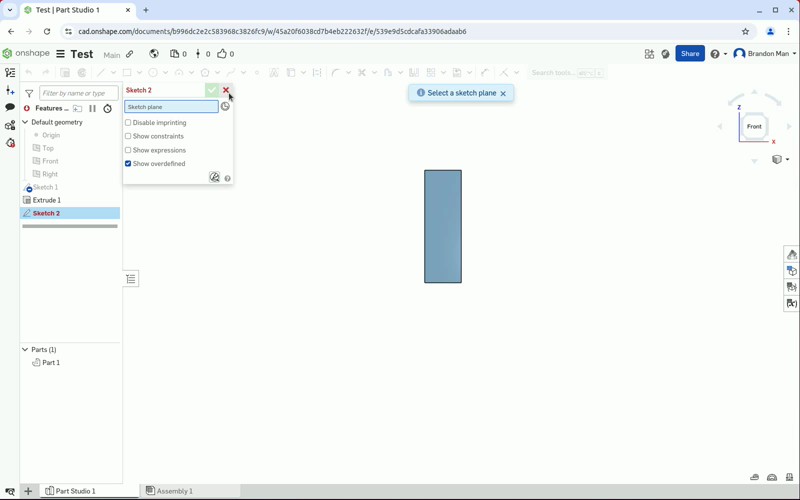
mouse_move(73, 163)
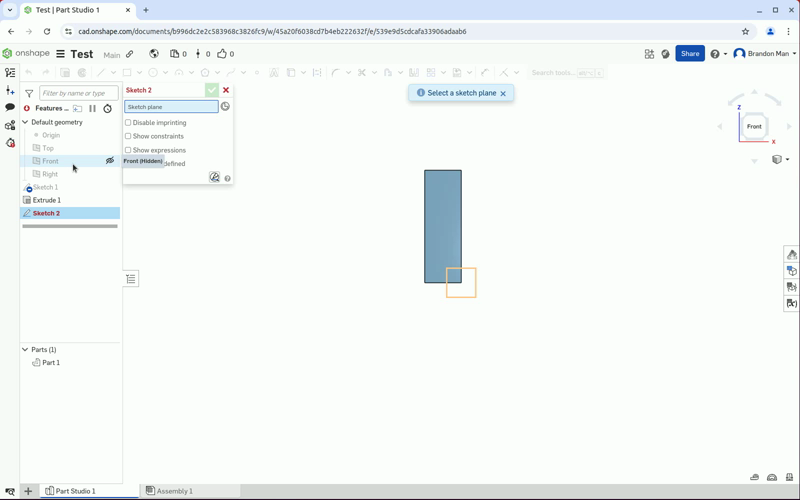
click(73, 163)
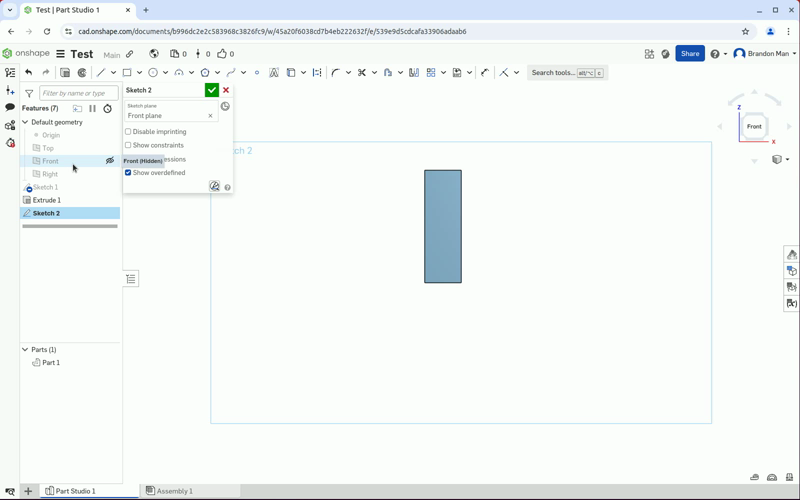
mouse_move(73, 352)
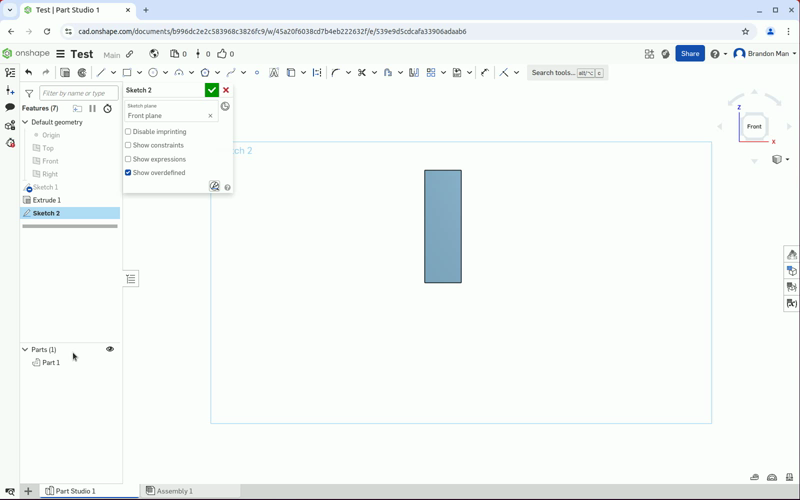
key(y)
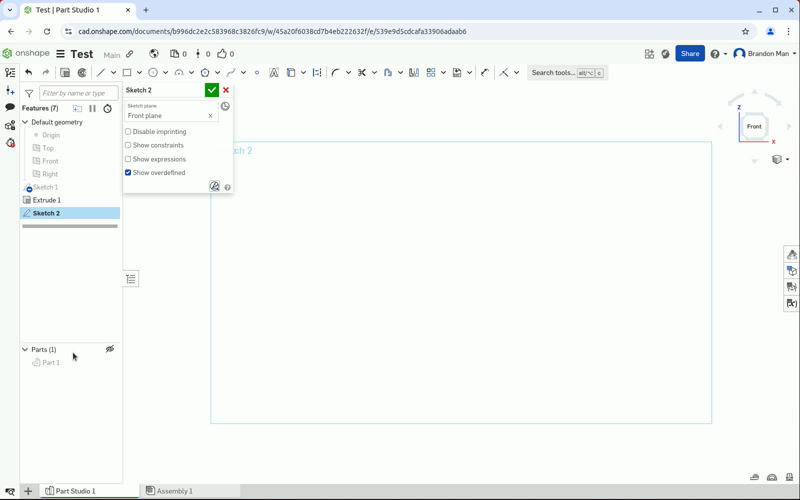
key(l)
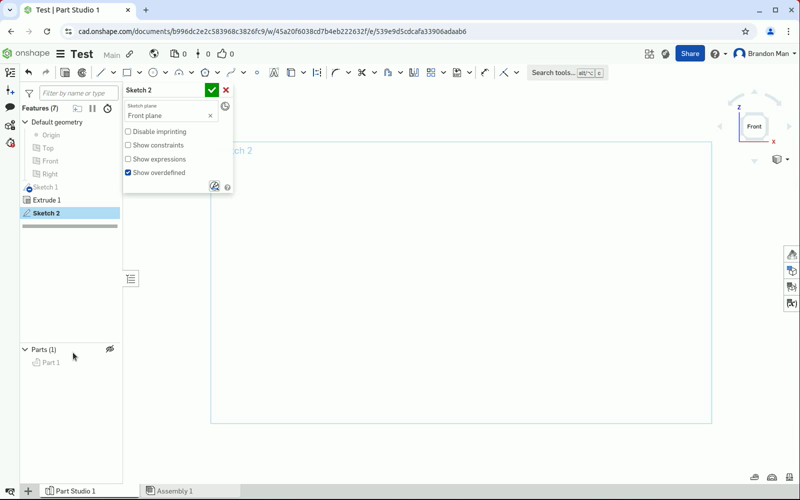
key_down(shift)
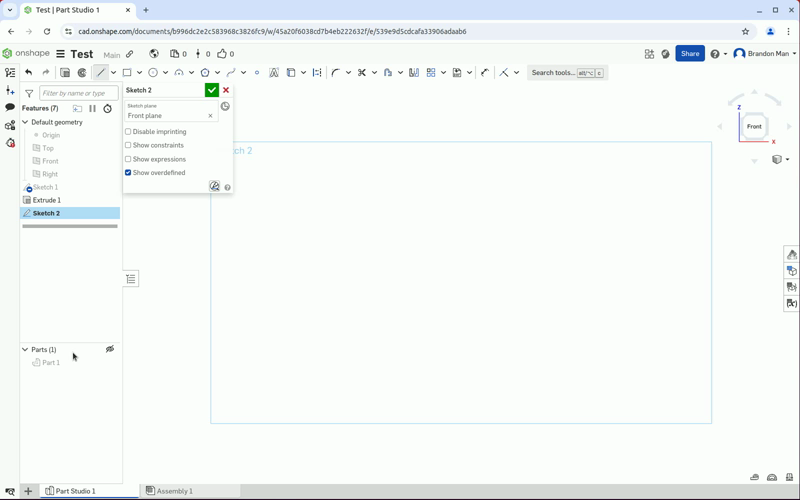
mouse_move(424, 290)
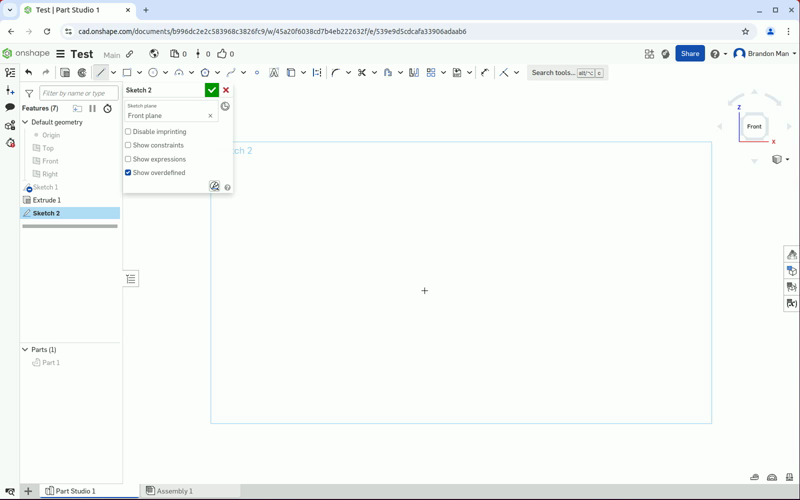
click(424, 290)
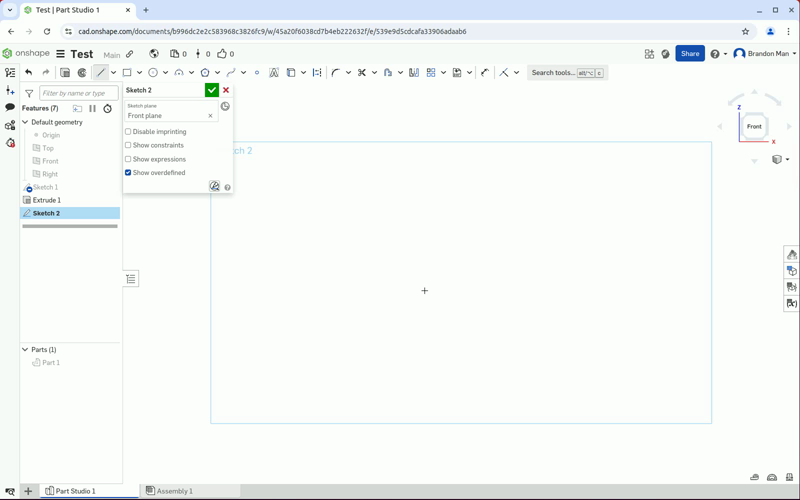
key_up(shift)
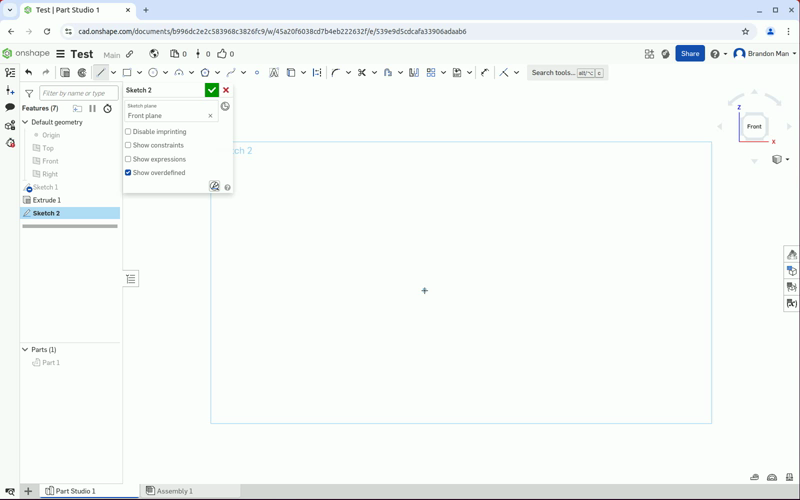
key_down(shift)
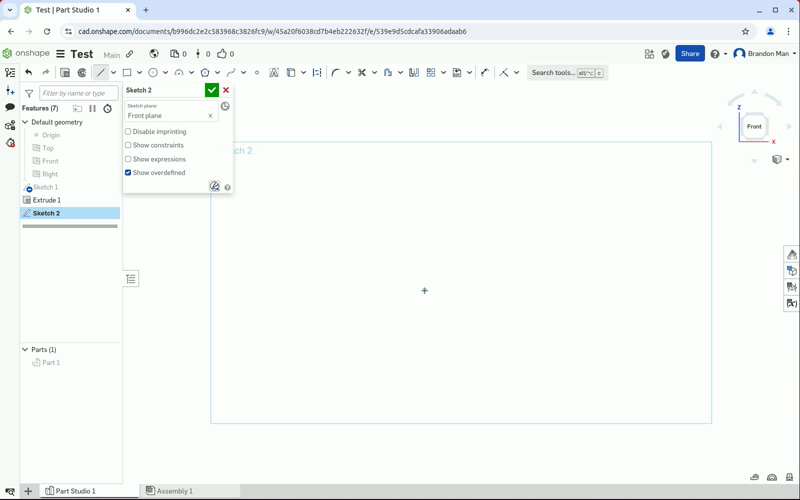
mouse_move(454, 290)
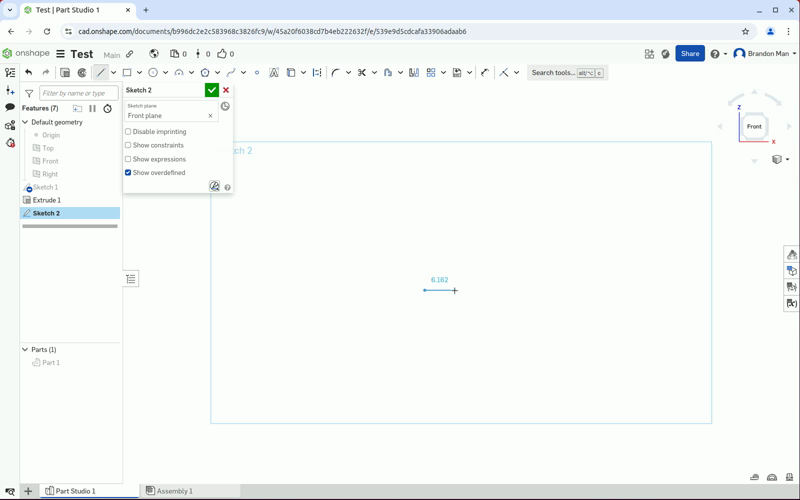
mouse_move(461, 290)
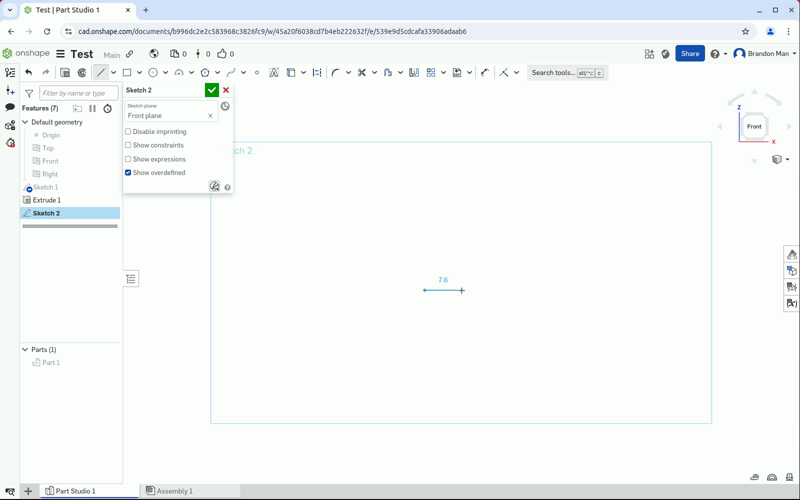
click(461, 290)
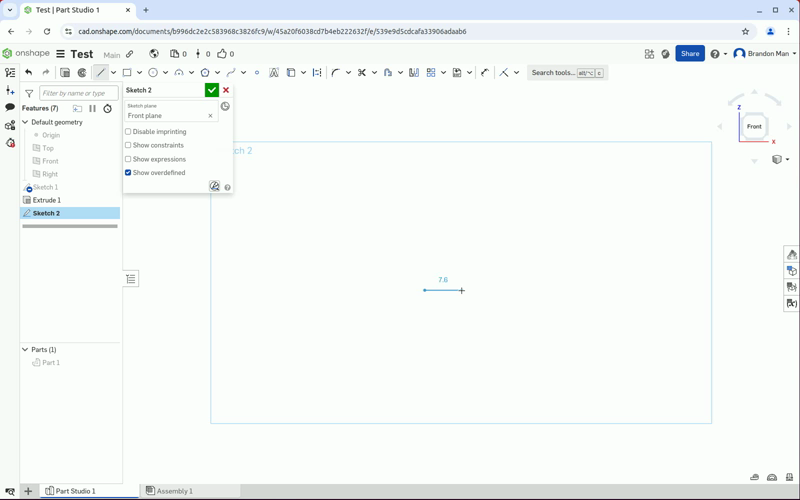
key_up(shift)
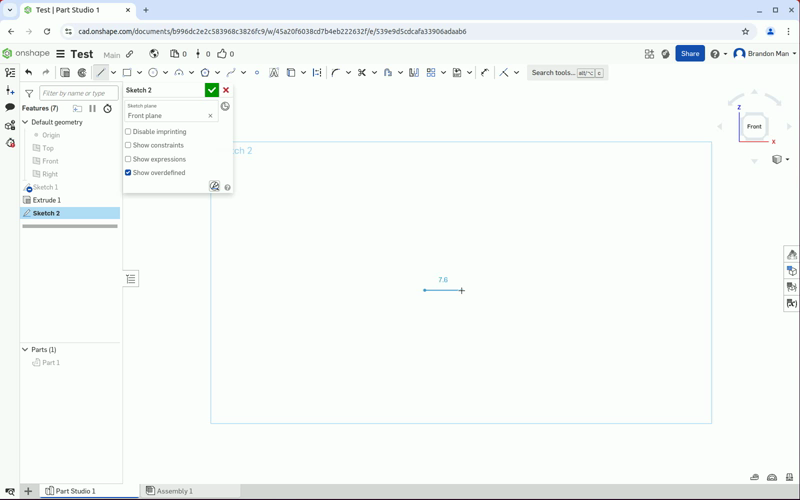
key_down(shift)
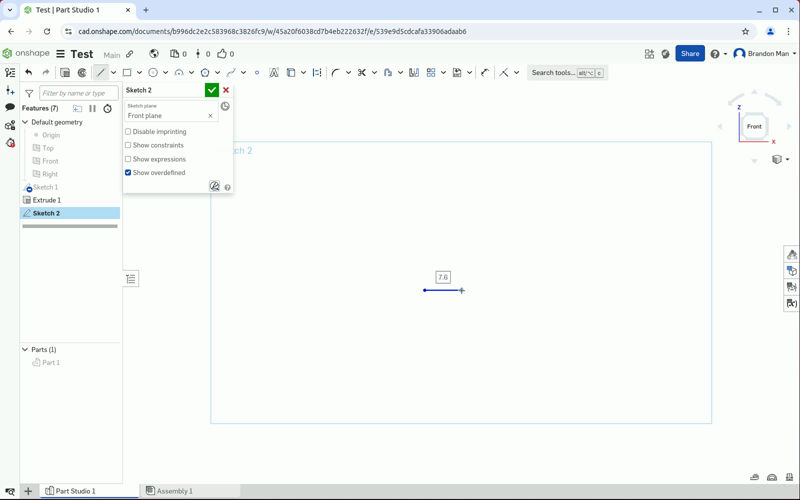
mouse_move(491, 290)
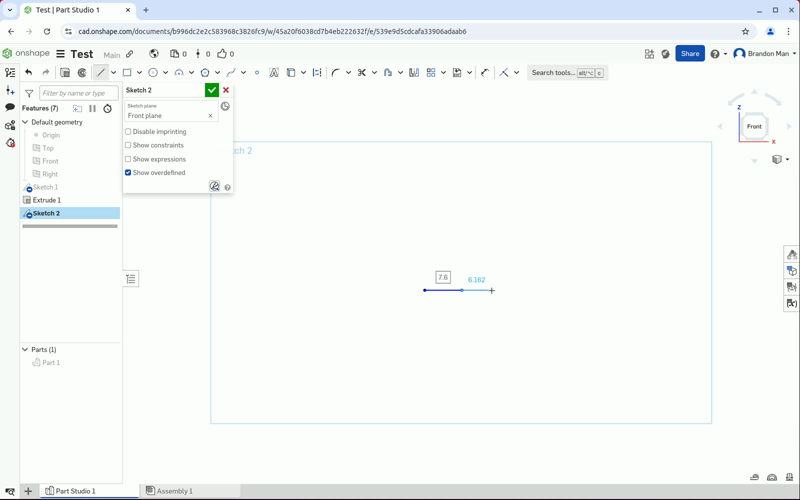
mouse_move(461, 282)
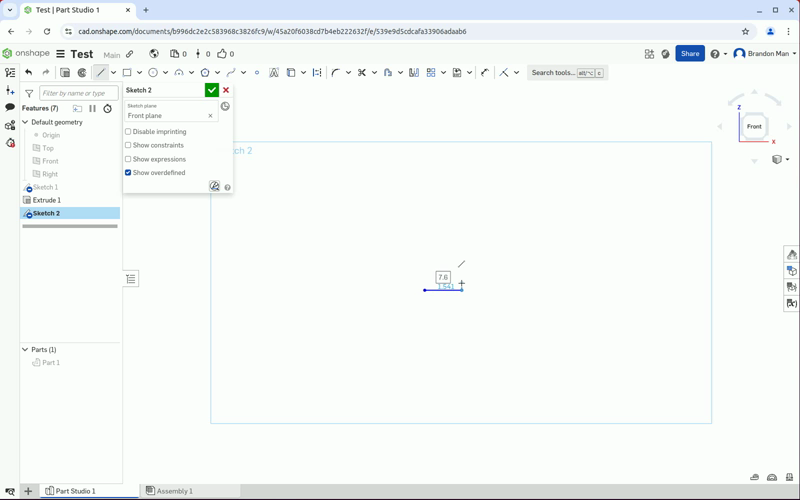
scroll(6)
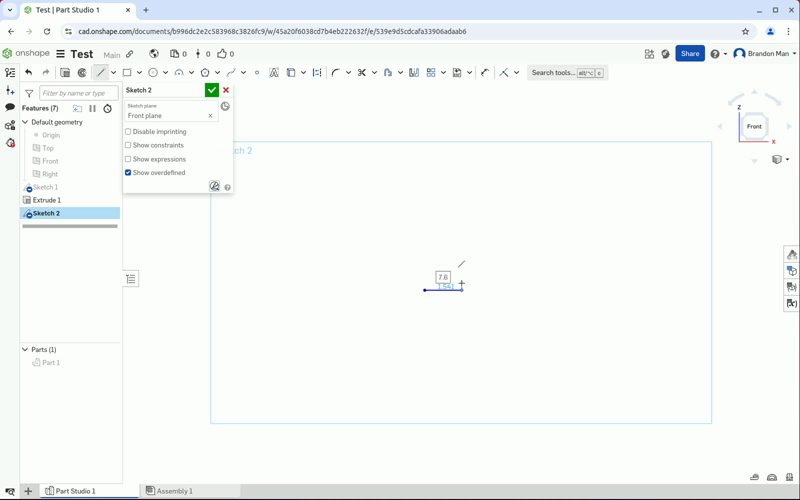
scroll(6)
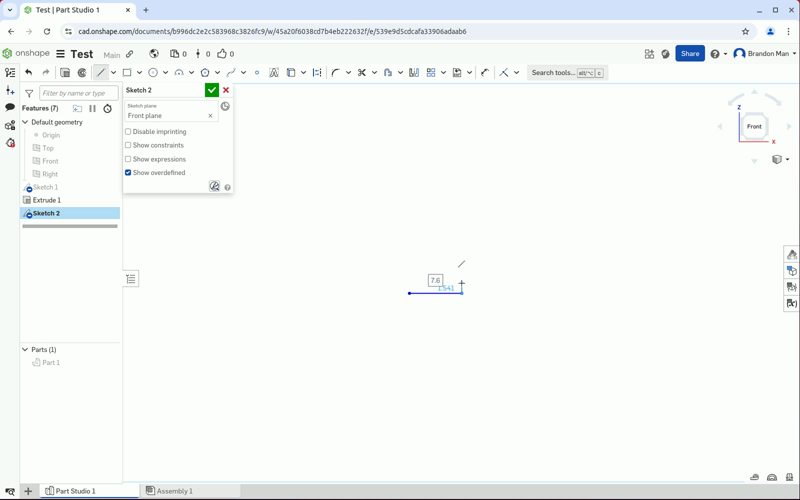
scroll(6)
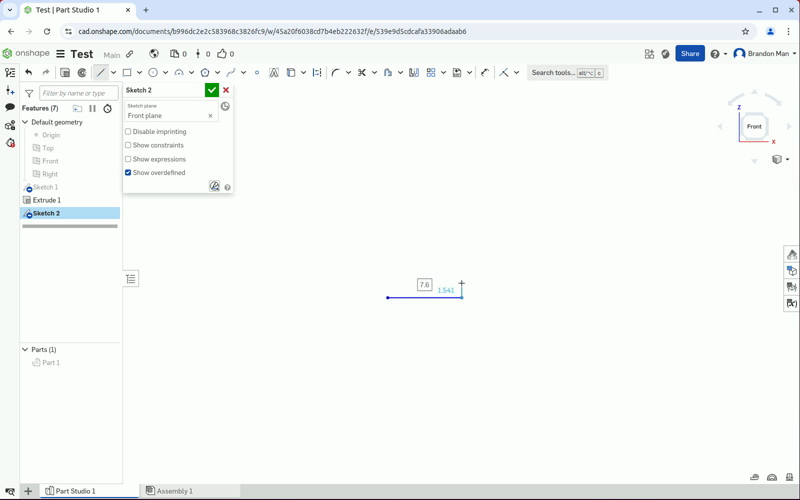
scroll(6)
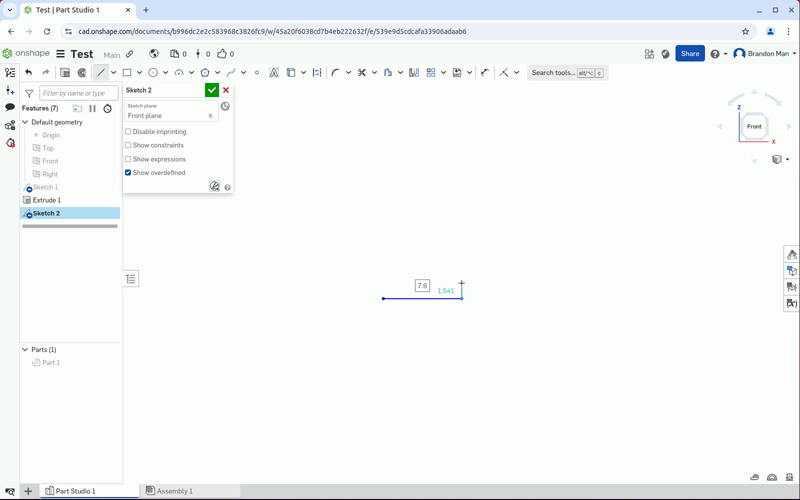
scroll(6)
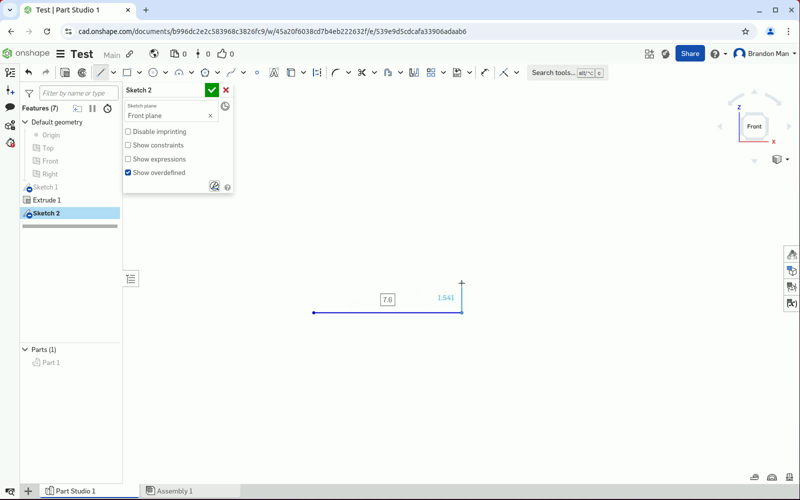
scroll(6)
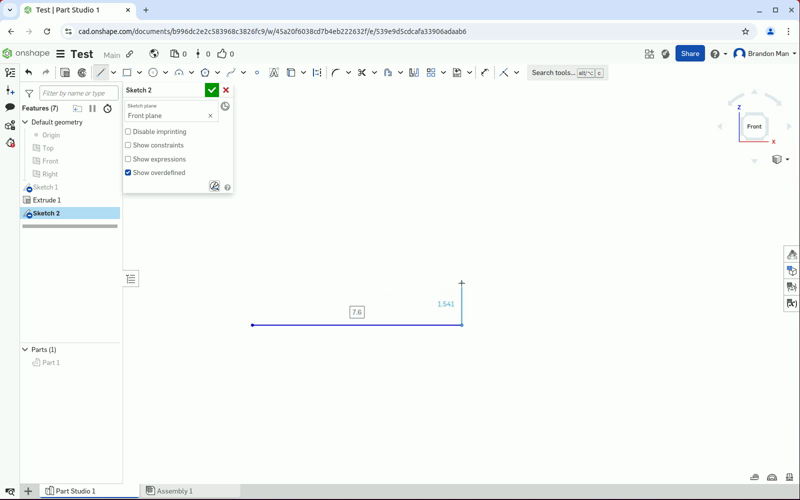
scroll(6)
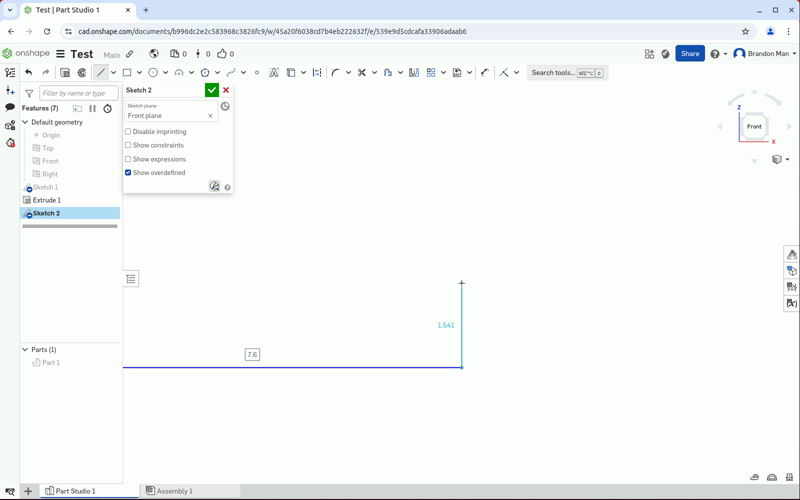
click(461, 282)
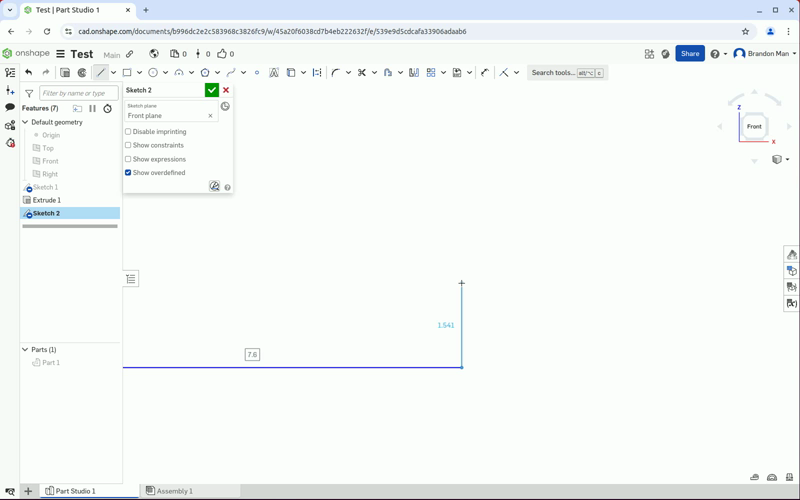
scroll(-6)
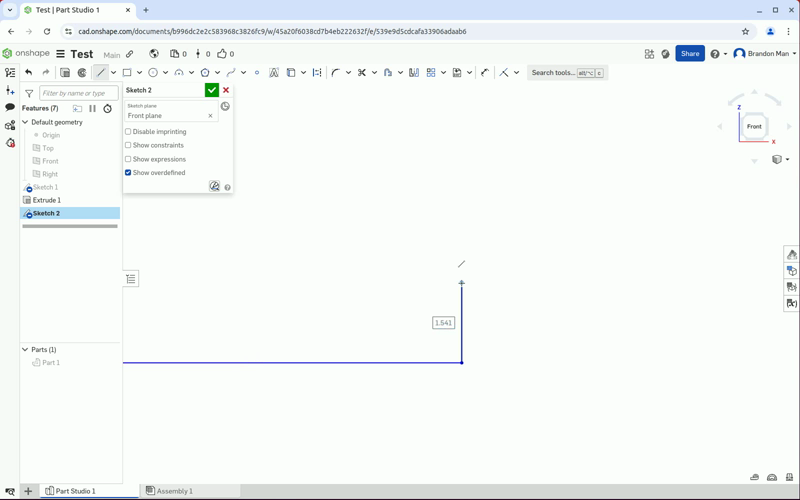
scroll(-6)
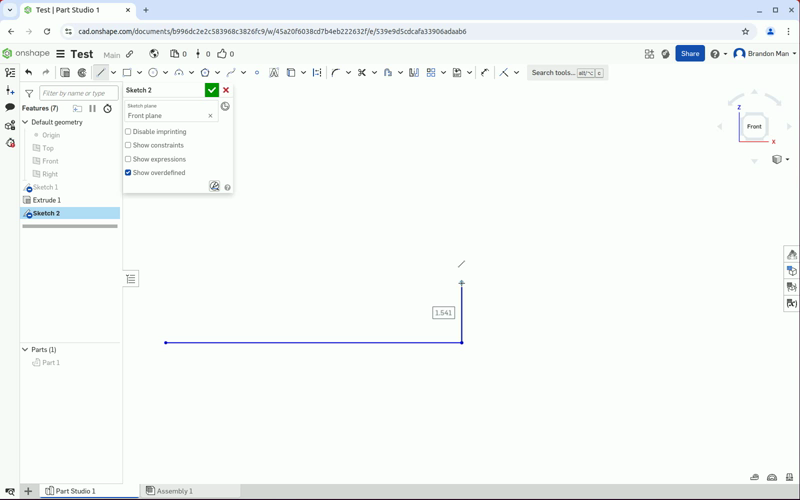
scroll(-6)
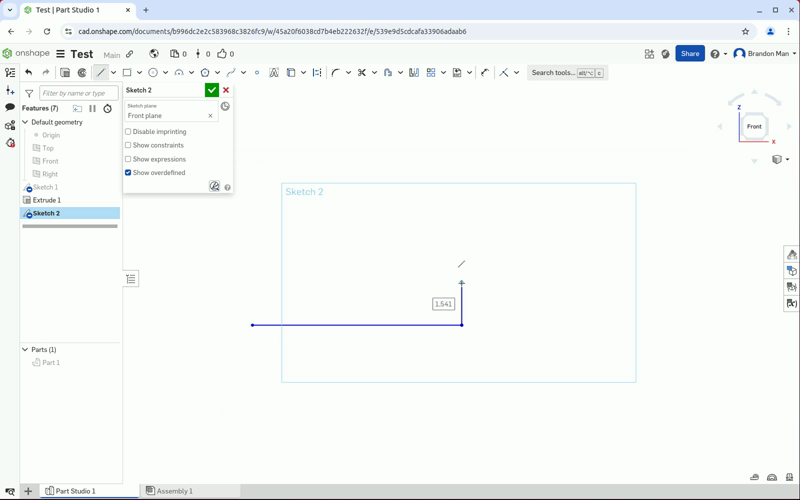
scroll(-6)
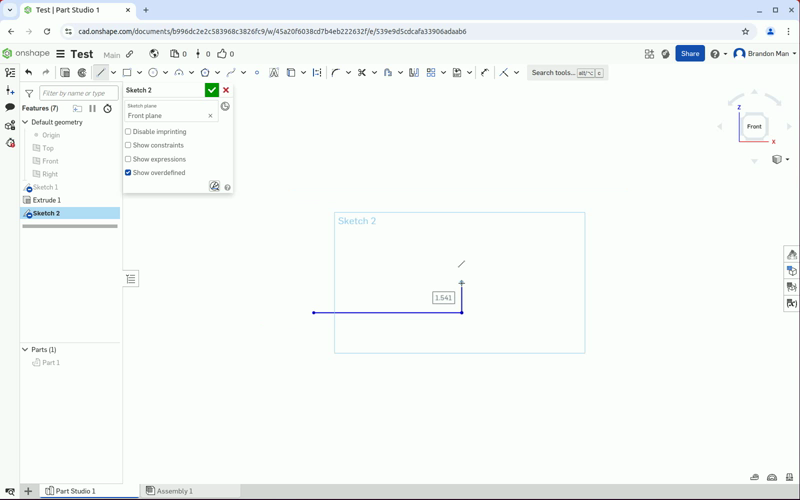
scroll(-6)
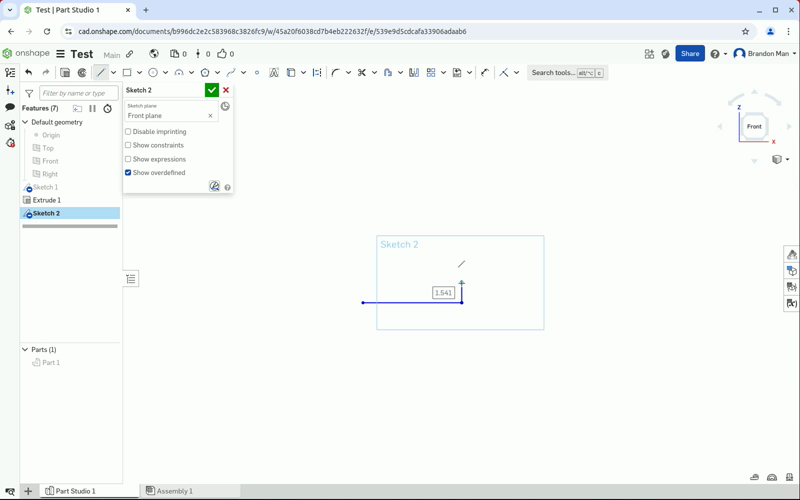
scroll(-6)
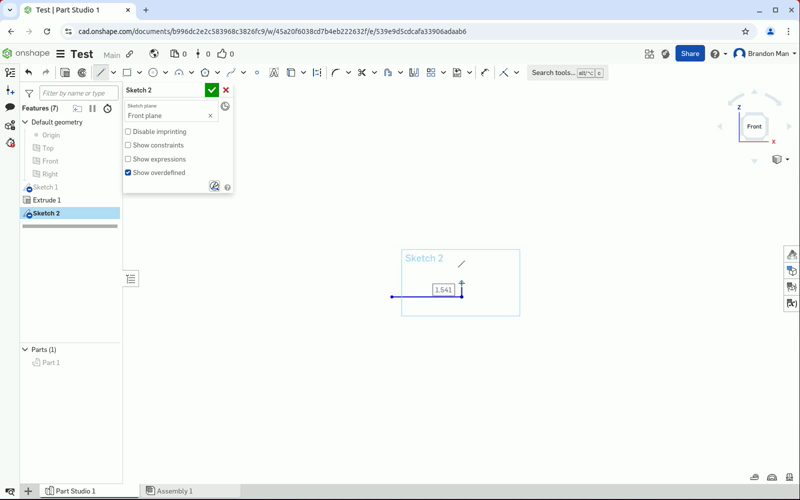
scroll(-6)
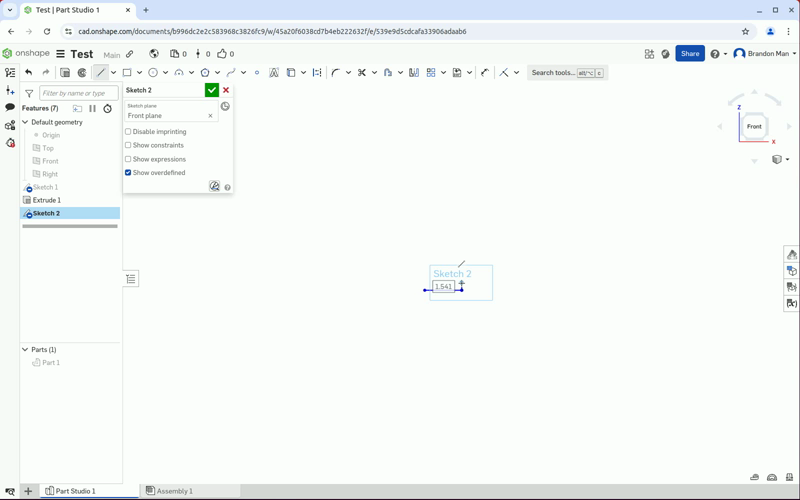
key_up(shift)
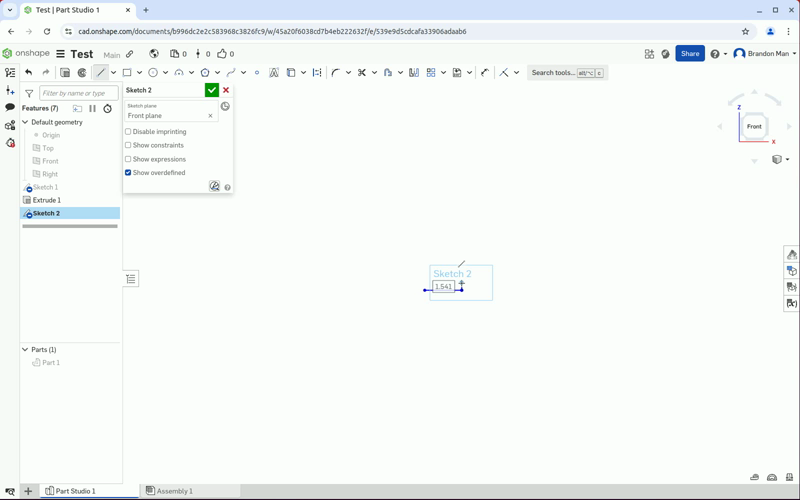
key_down(shift)
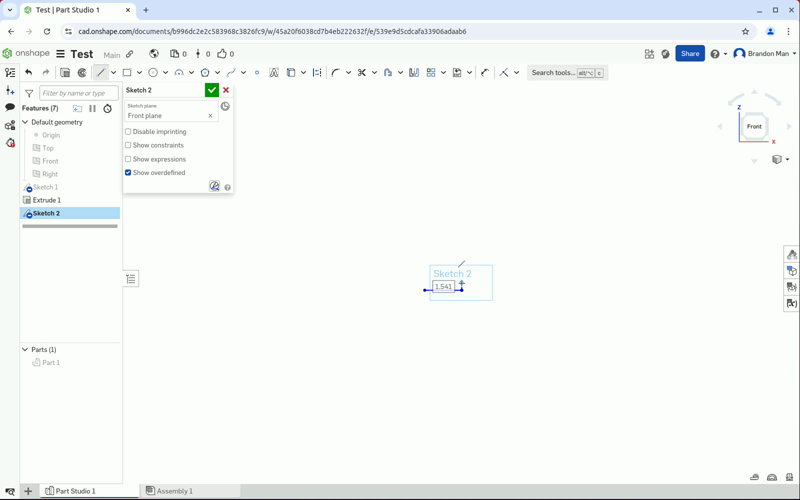
mouse_move(491, 282)
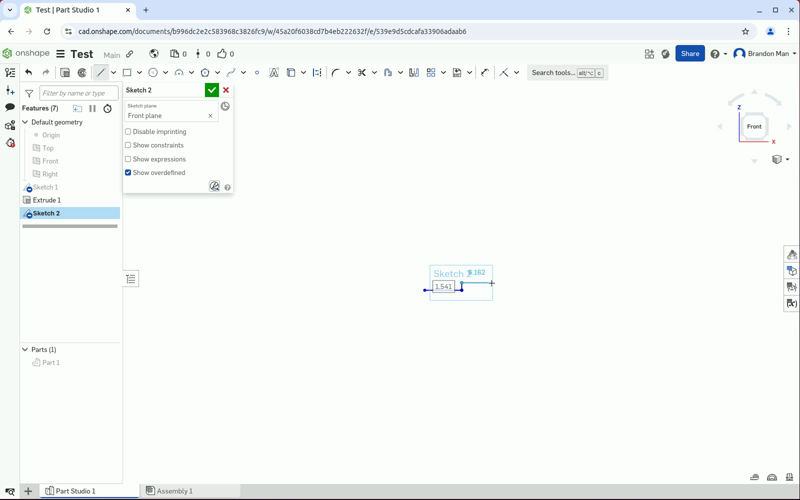
mouse_move(424, 282)
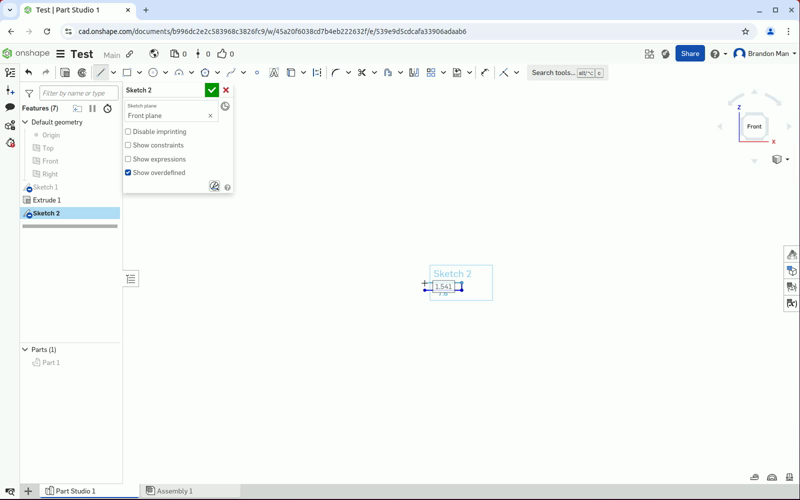
click(424, 282)
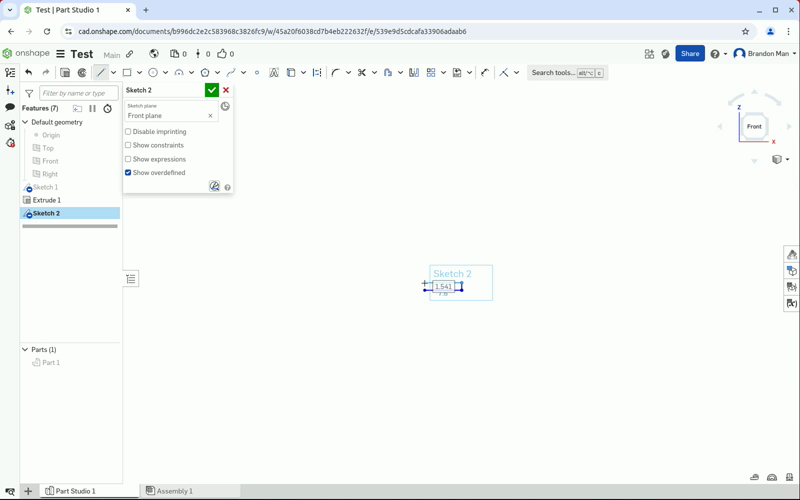
key_up(shift)
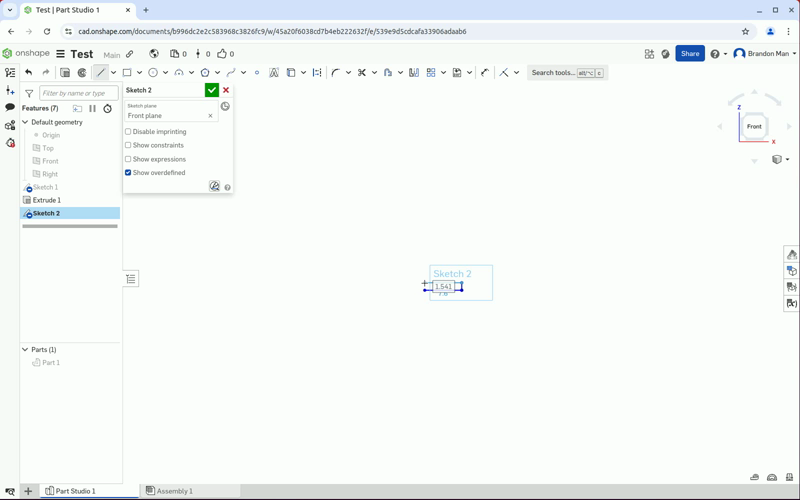
mouse_move(454, 282)
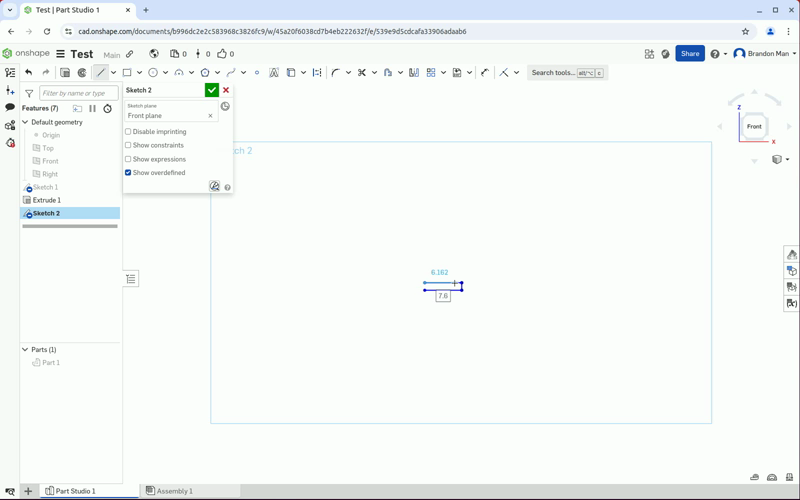
key_down(shift)
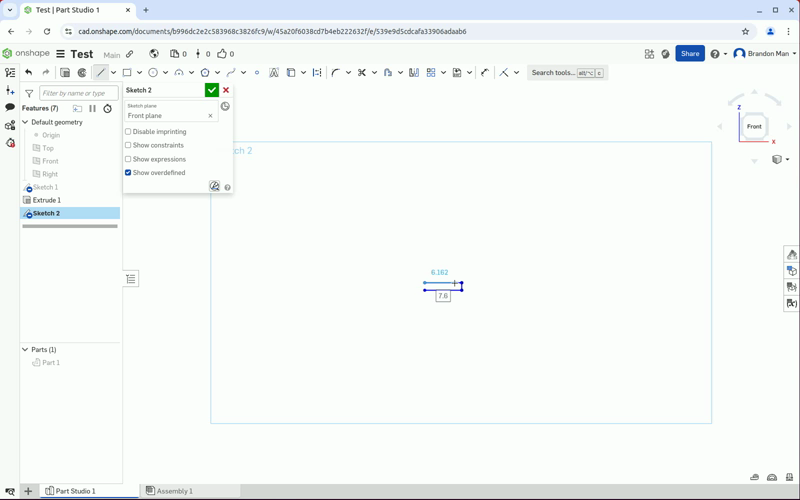
mouse_move(424, 290)
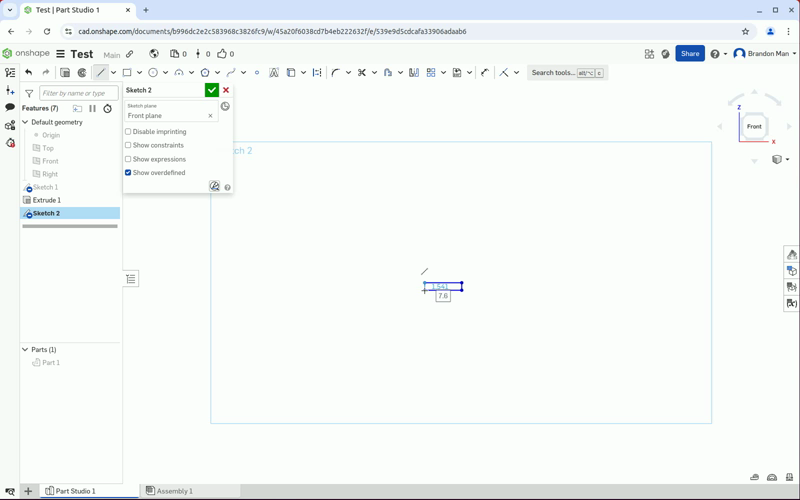
scroll(6)
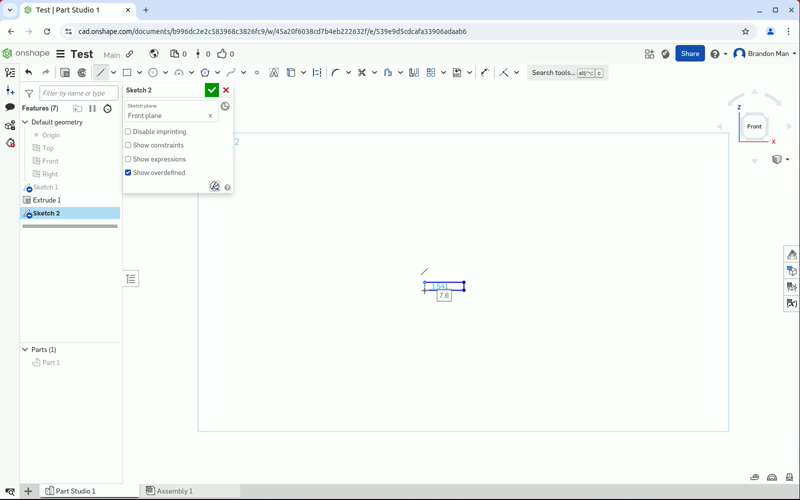
scroll(6)
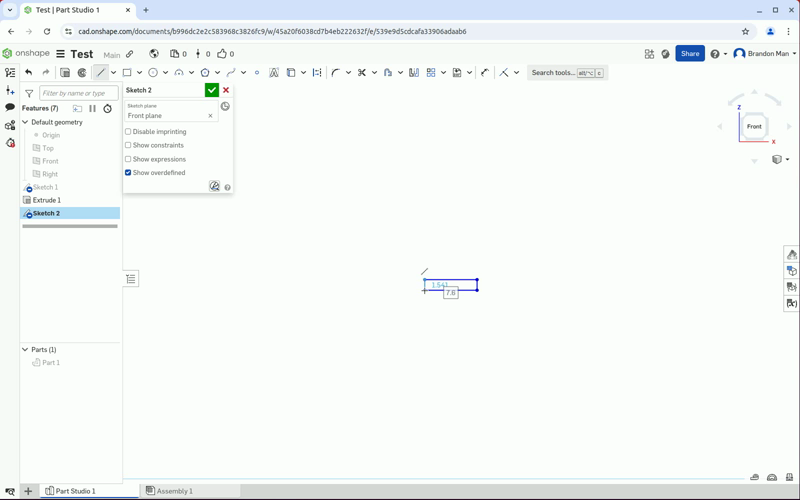
scroll(6)
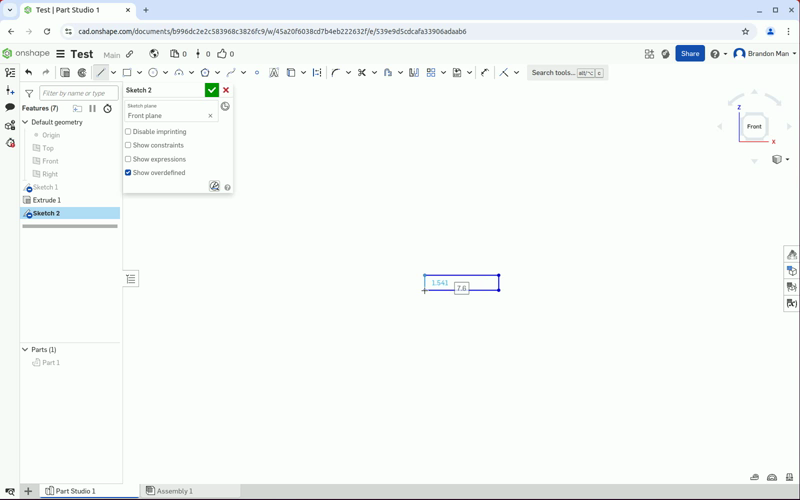
scroll(6)
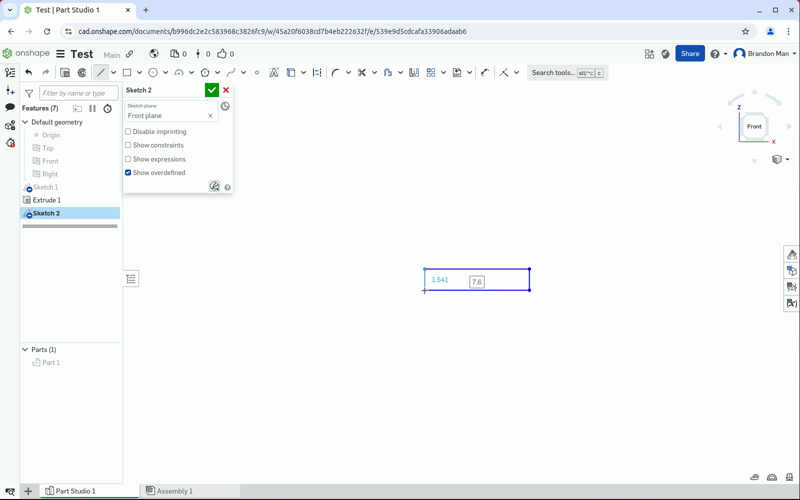
scroll(6)
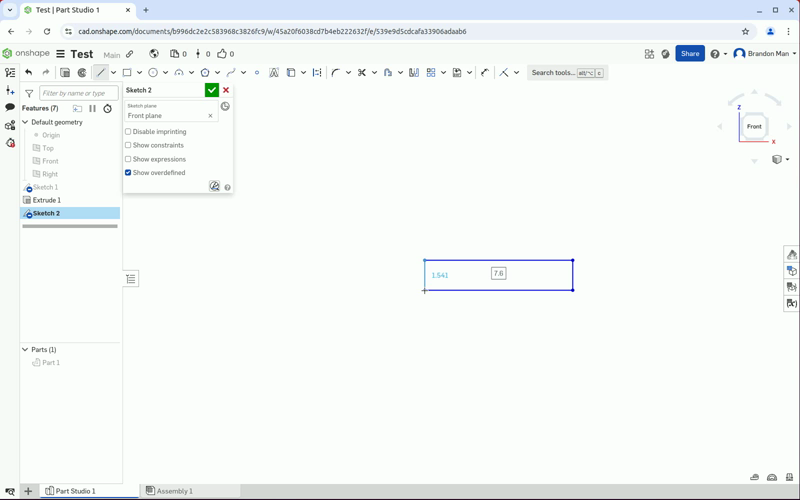
scroll(6)
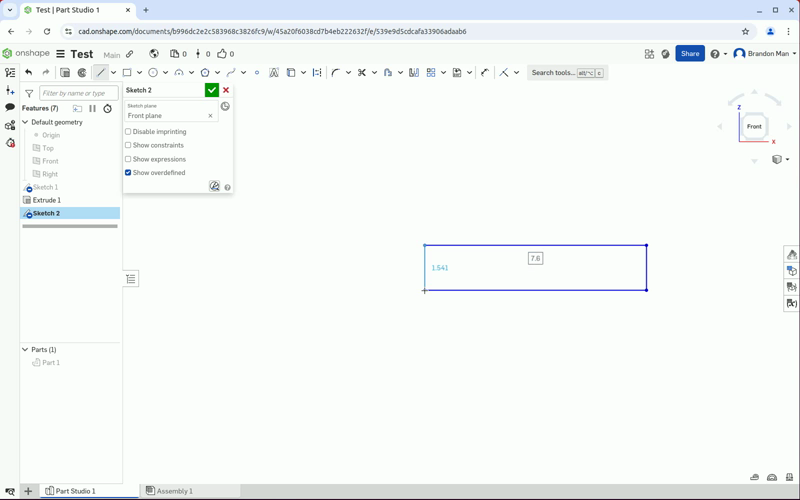
scroll(6)
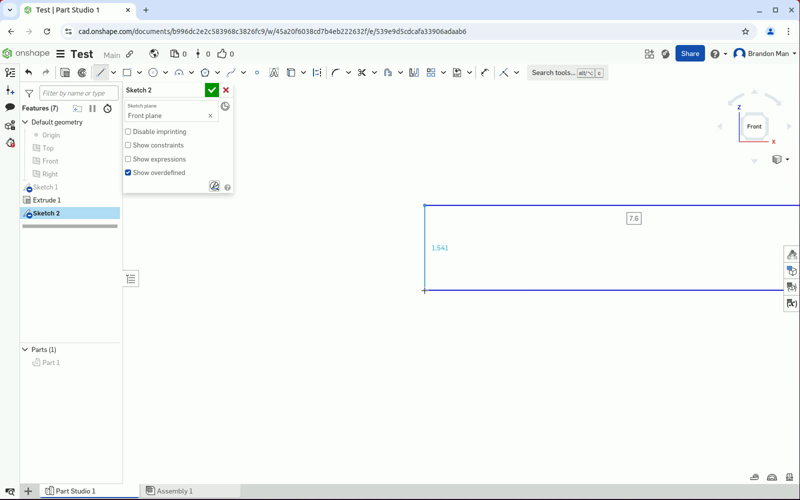
key_up(shift)
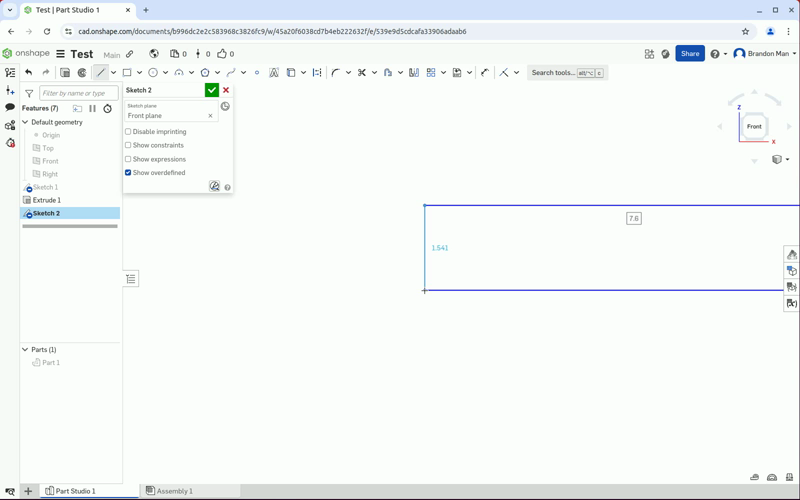
click(424, 290)
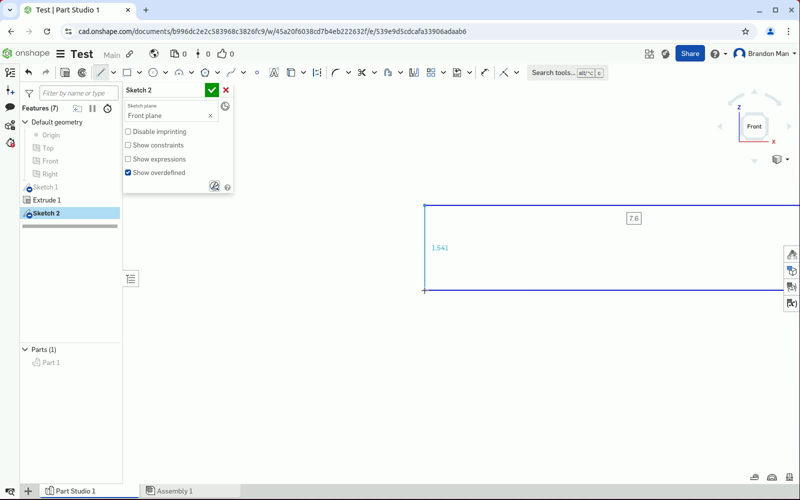
scroll(-6)
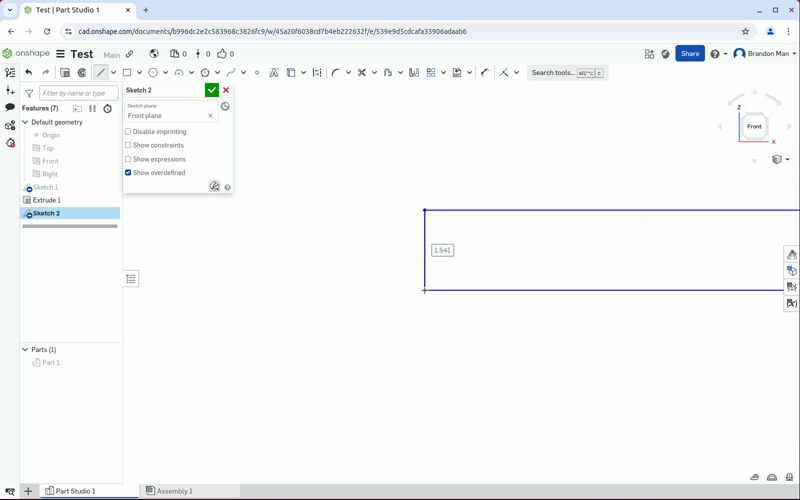
scroll(-6)
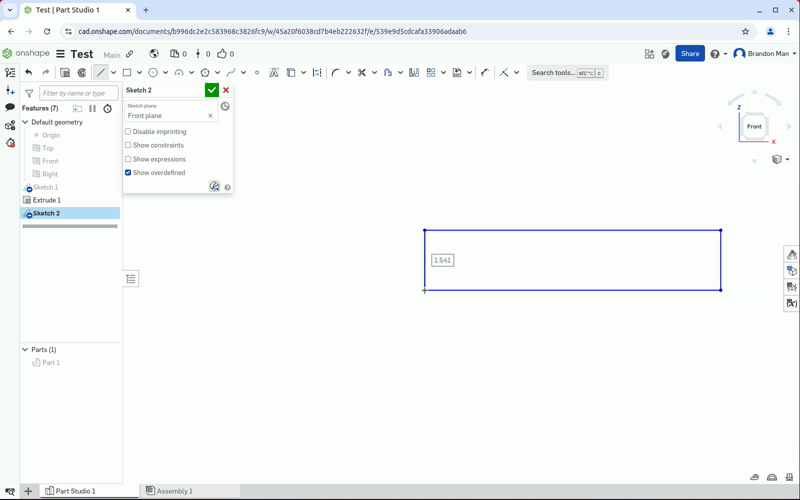
scroll(-6)
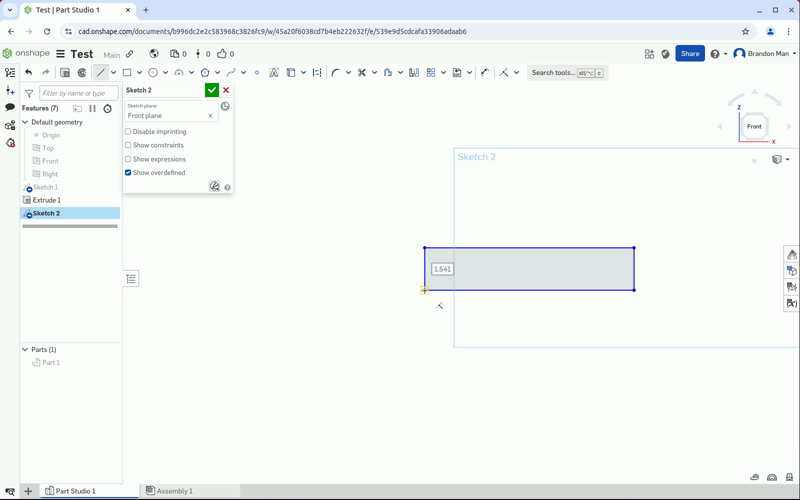
scroll(-6)
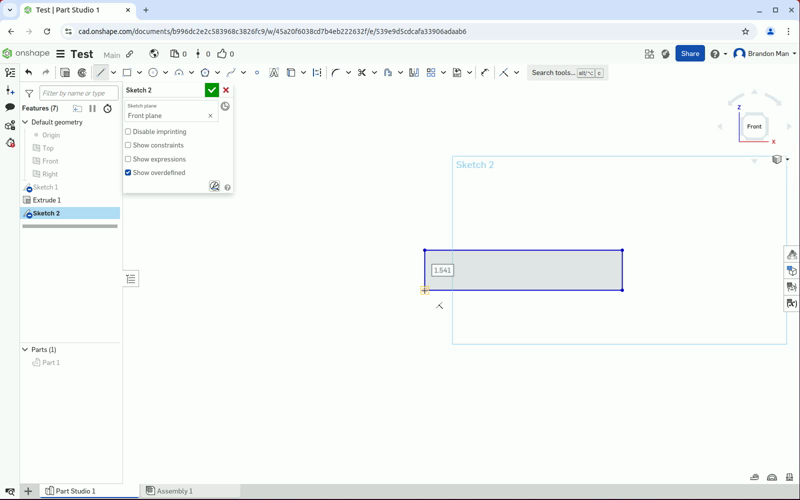
scroll(-6)
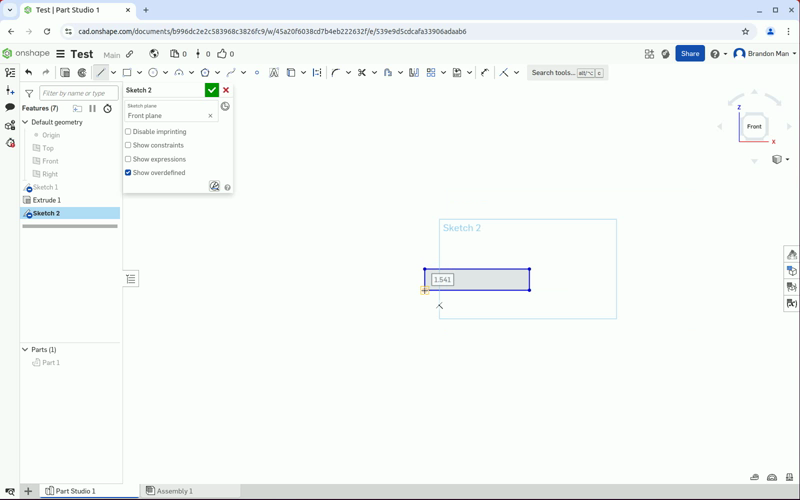
scroll(-6)
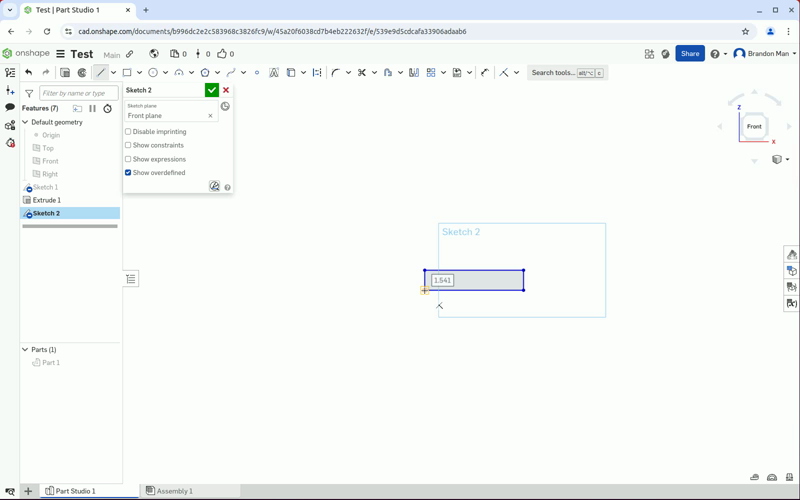
scroll(-6)
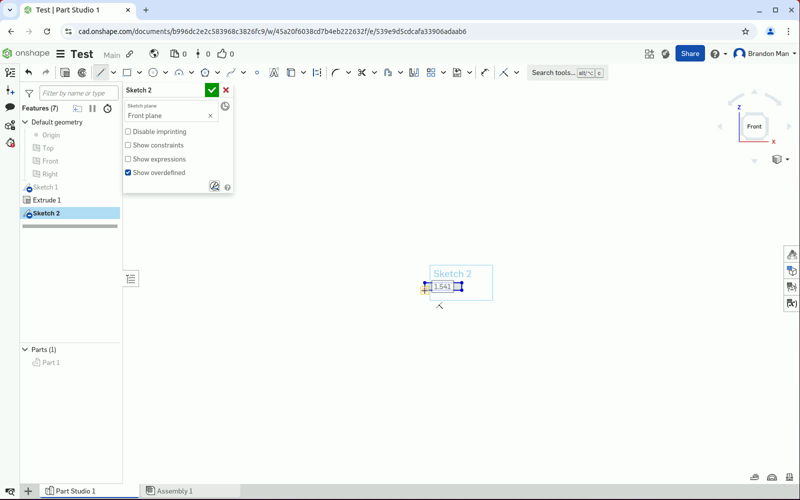
key(esc)
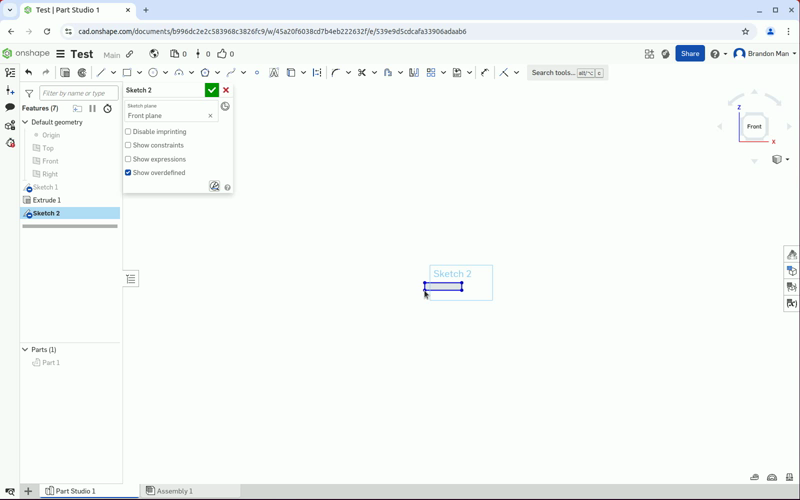
mouse_move(433, 283)
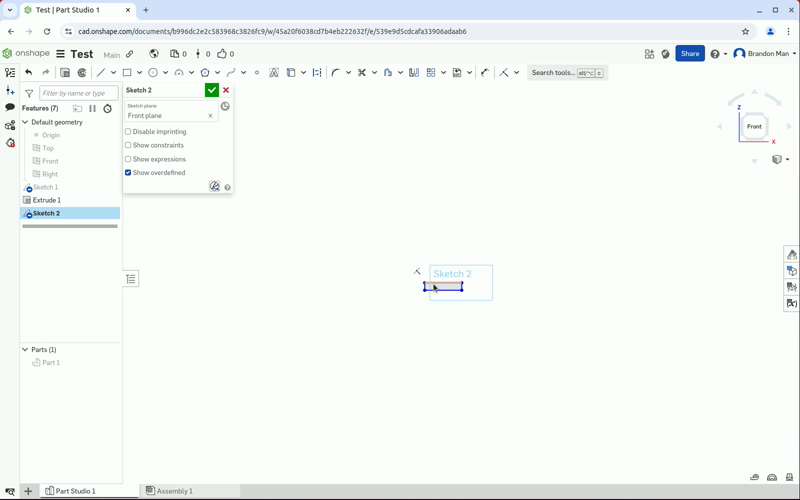
scroll(6)
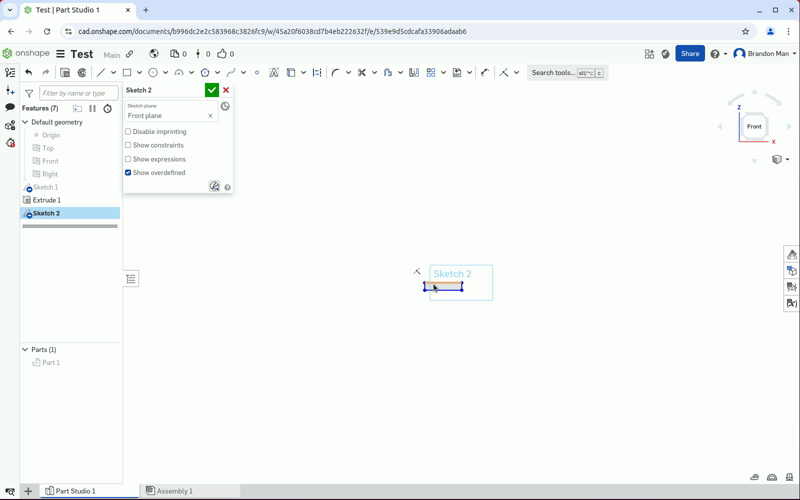
scroll(6)
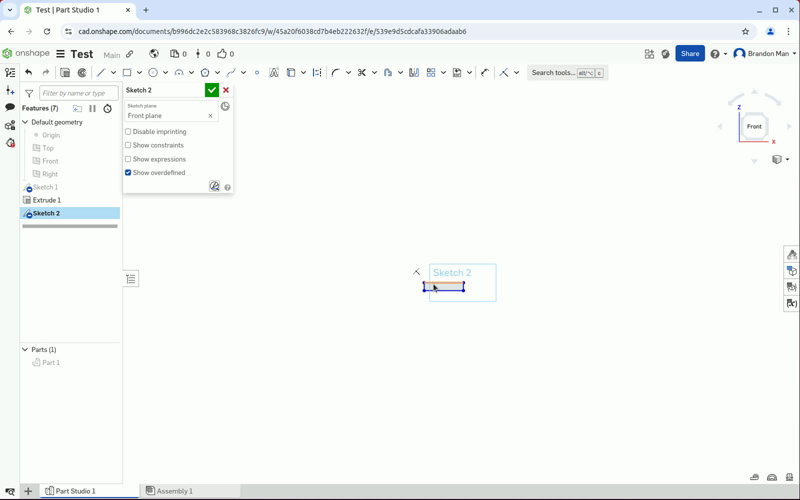
scroll(6)
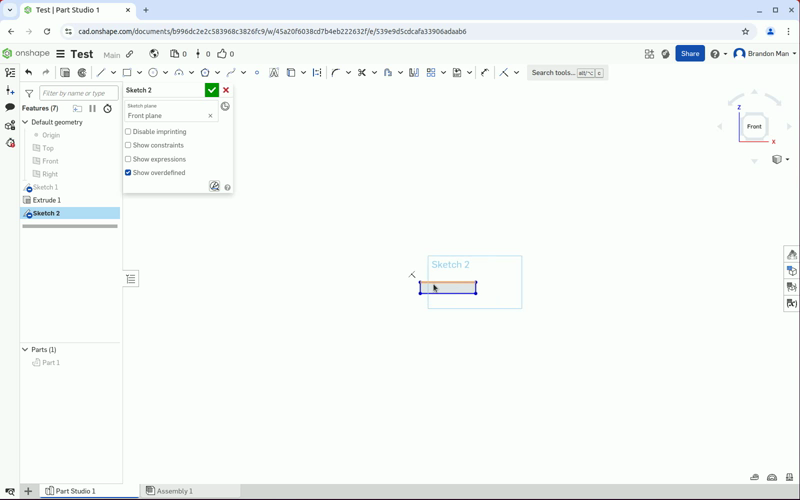
scroll(6)
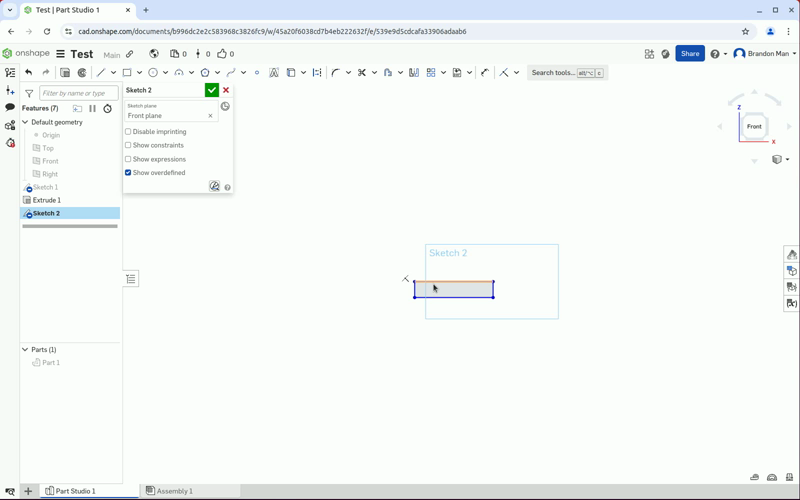
scroll(6)
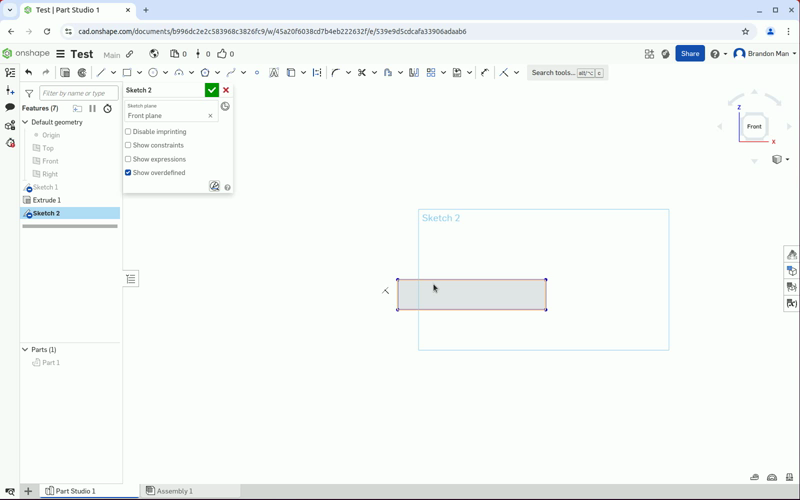
scroll(6)
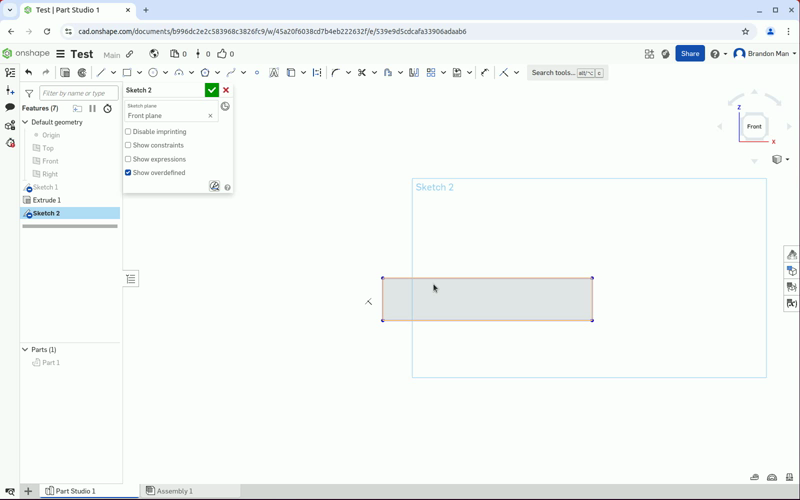
scroll(6)
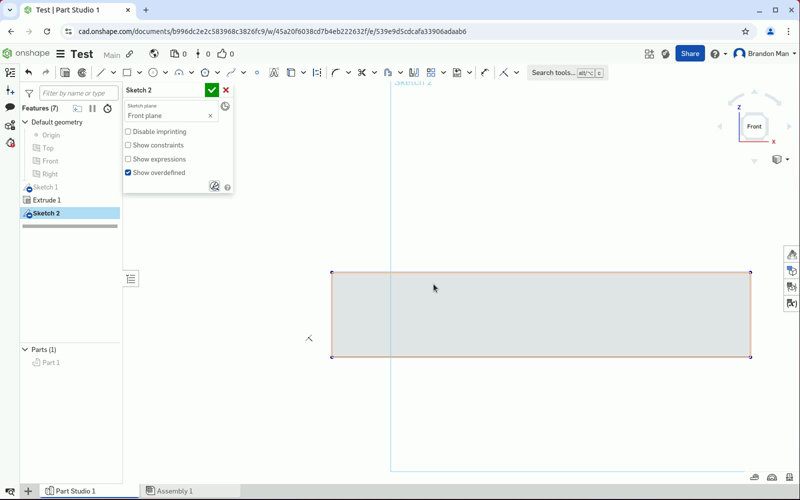
click(433, 283)
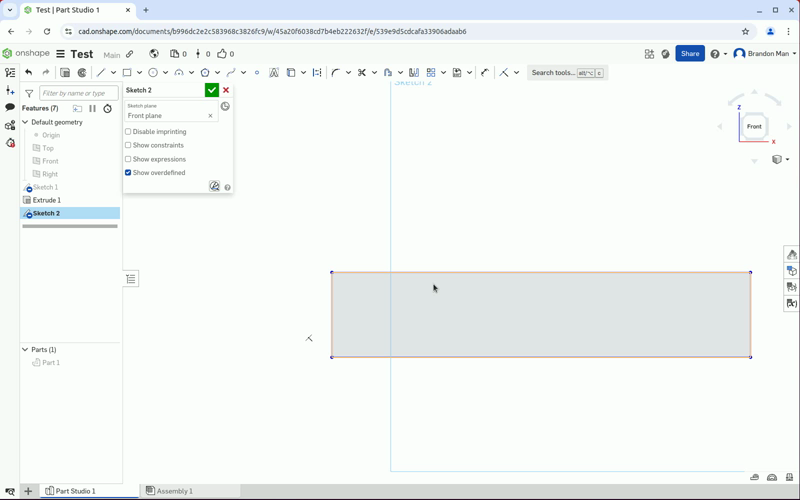
scroll(-6)
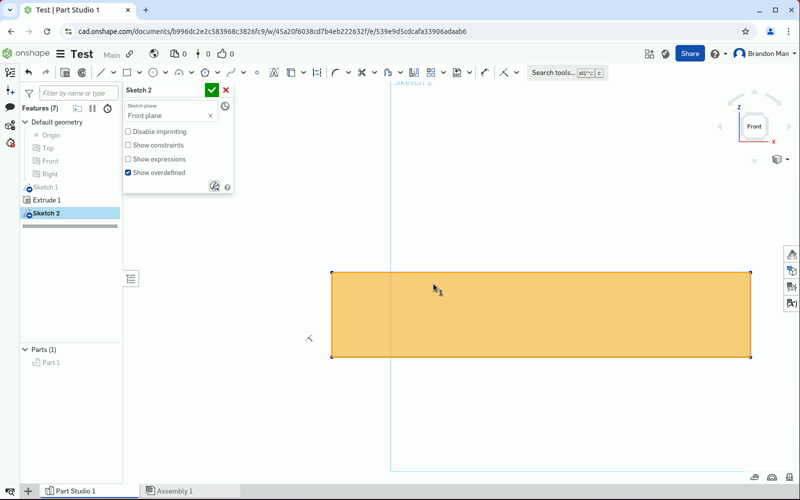
scroll(-6)
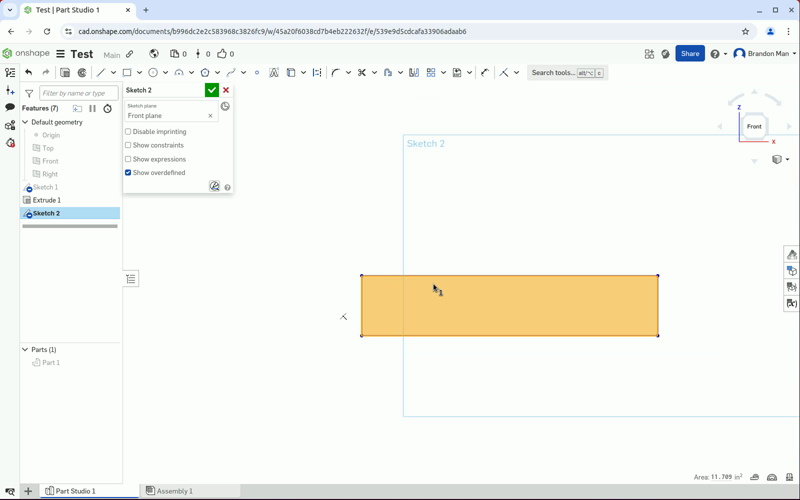
scroll(-6)
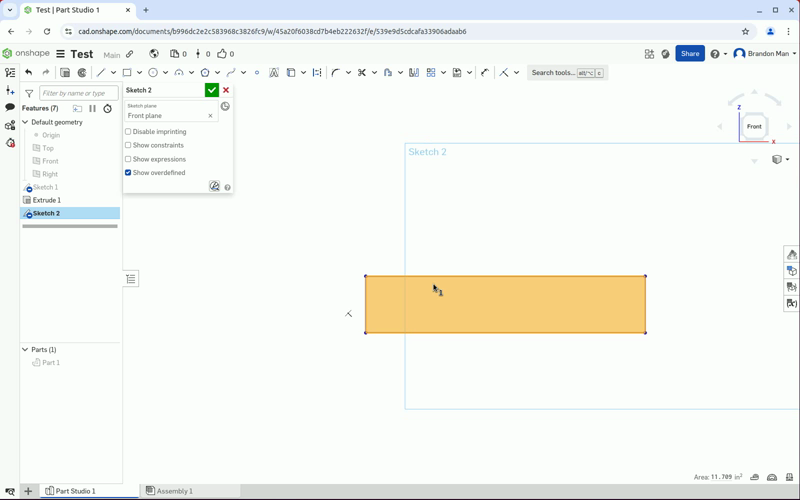
scroll(-6)
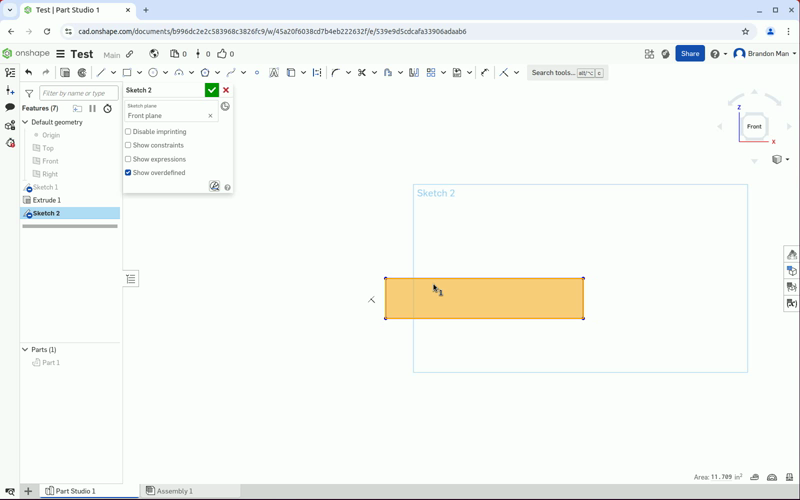
scroll(-6)
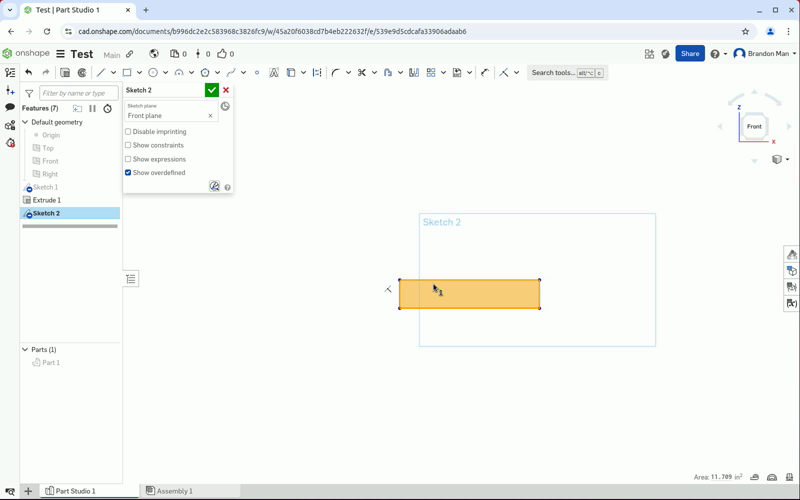
scroll(-6)
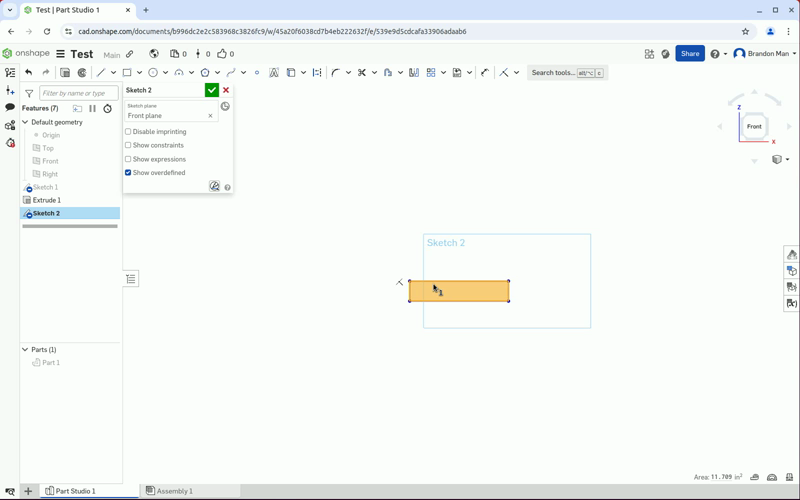
scroll(-6)
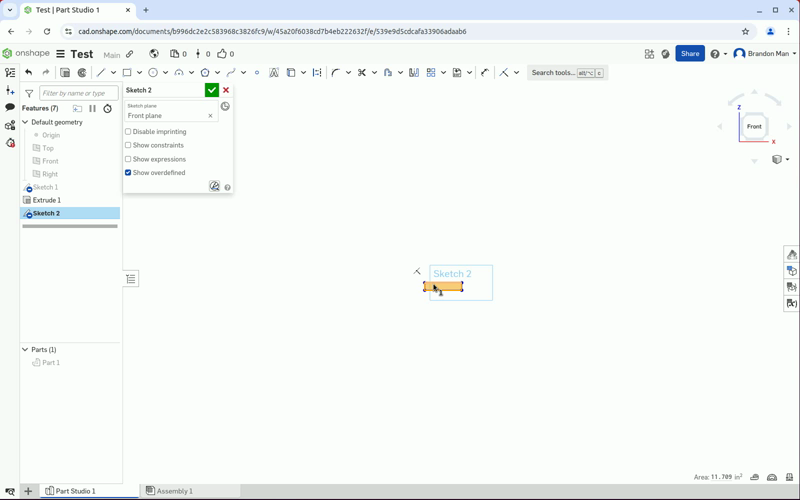
mouse_move(73, 352)
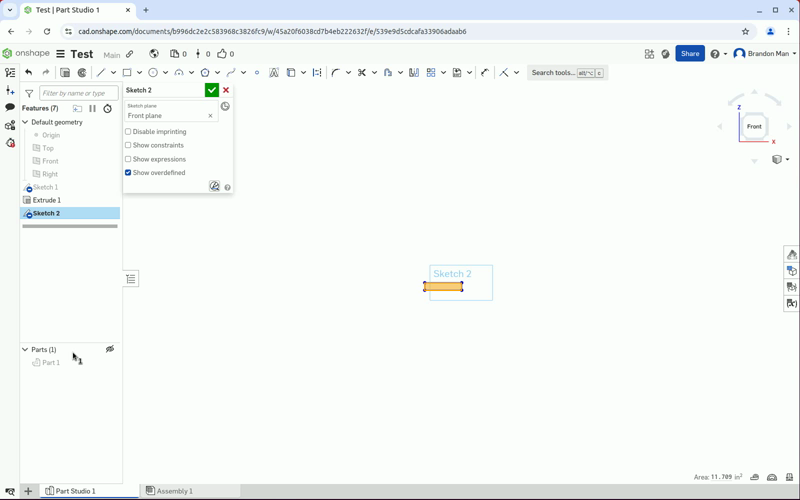
key(shift+y)
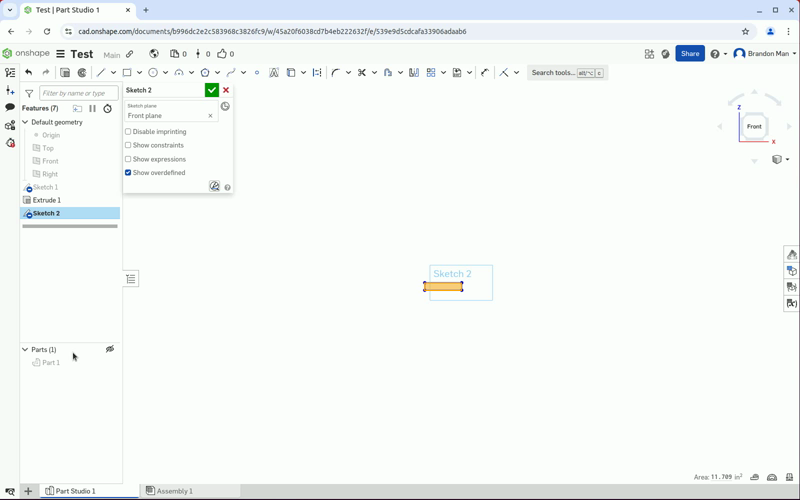
key(shift+e)
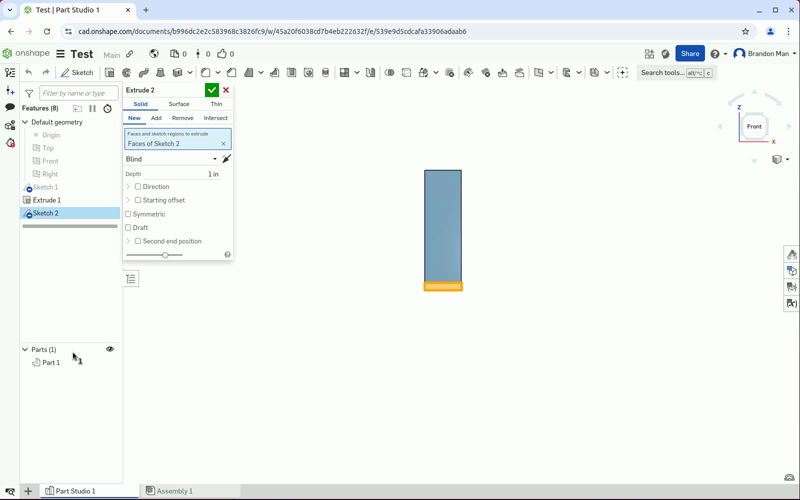
mouse_move(143, 106)
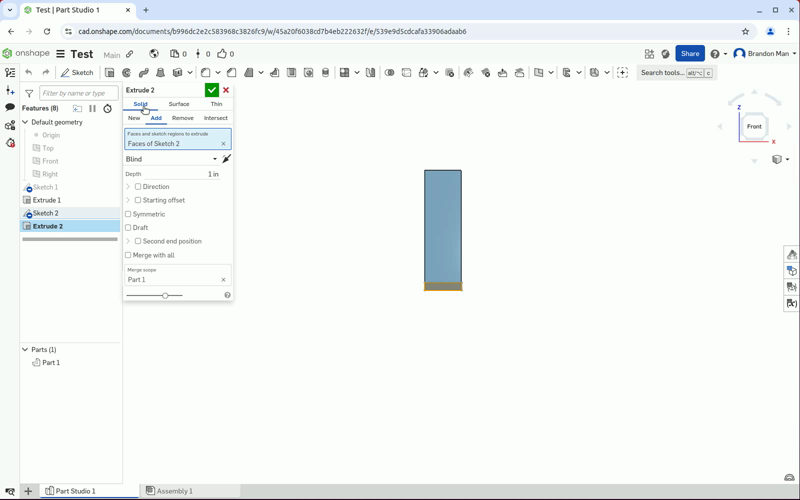
click(143, 106)
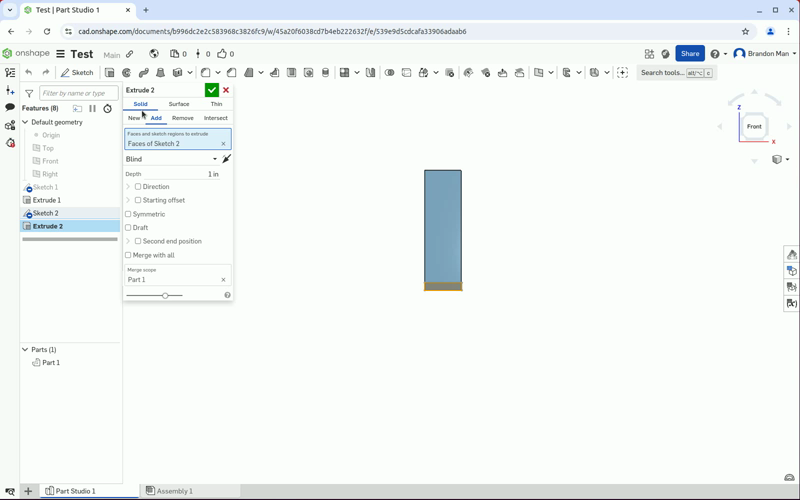
mouse_move(137, 120)
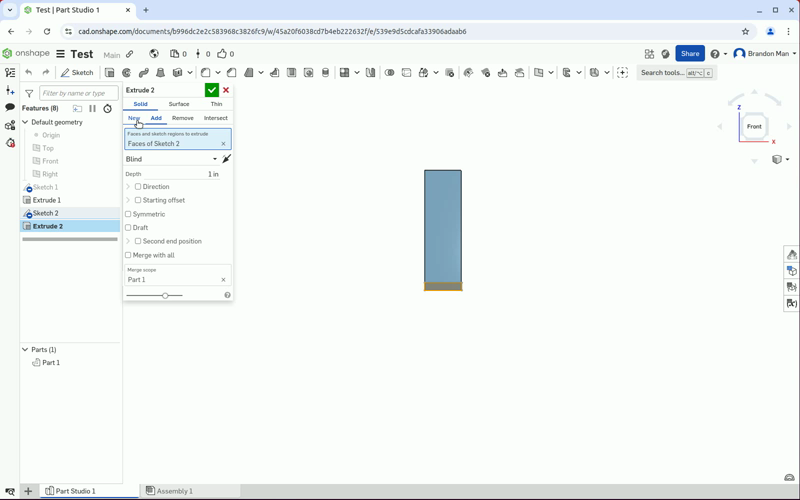
click(137, 120)
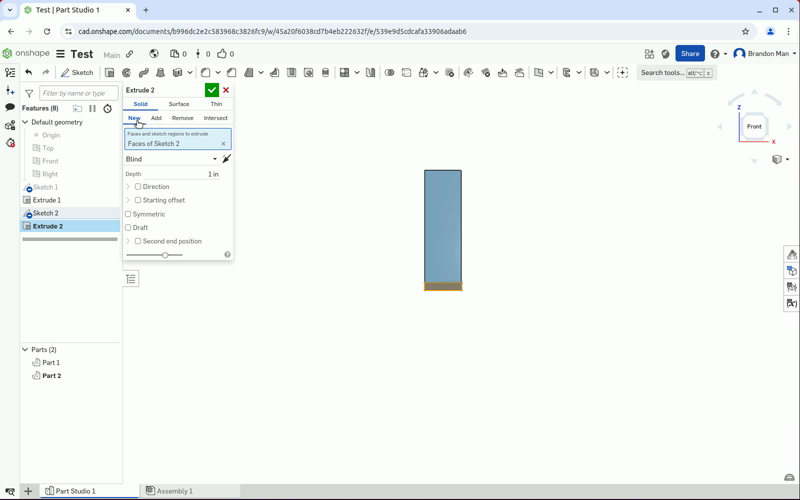
key(tab, 4)
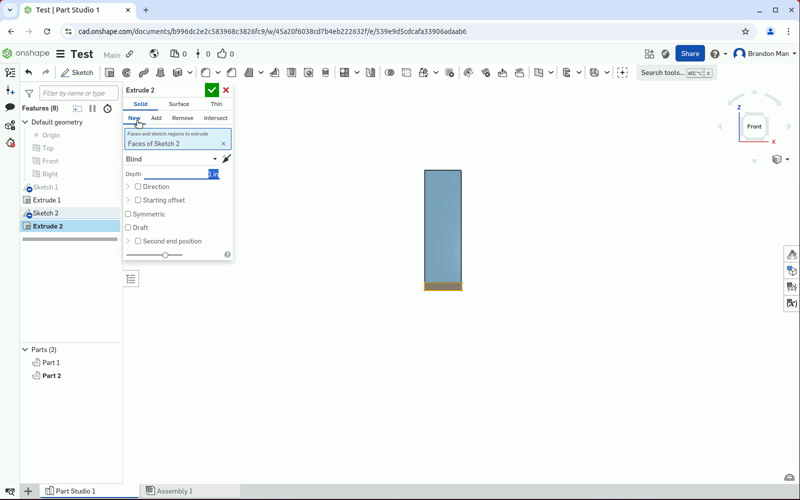
text(7.703)
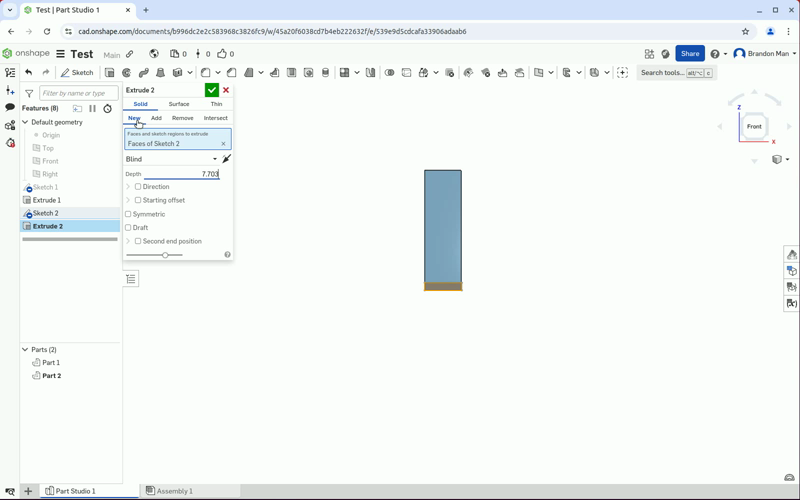
key(enter)
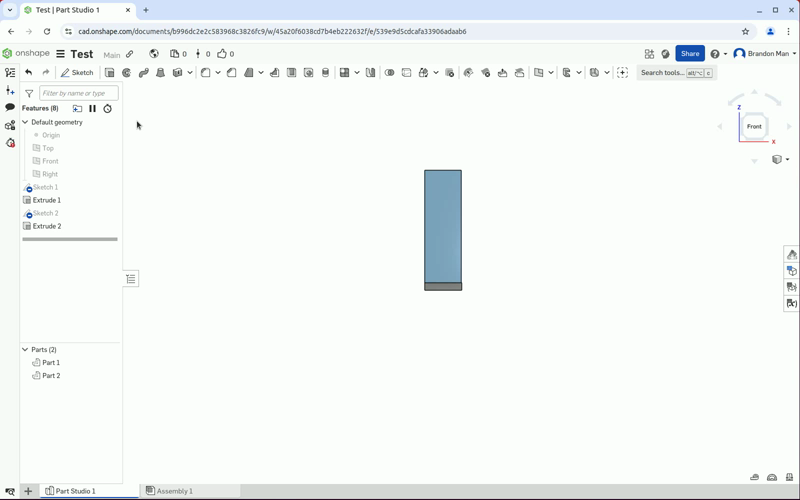
key(shift+h)
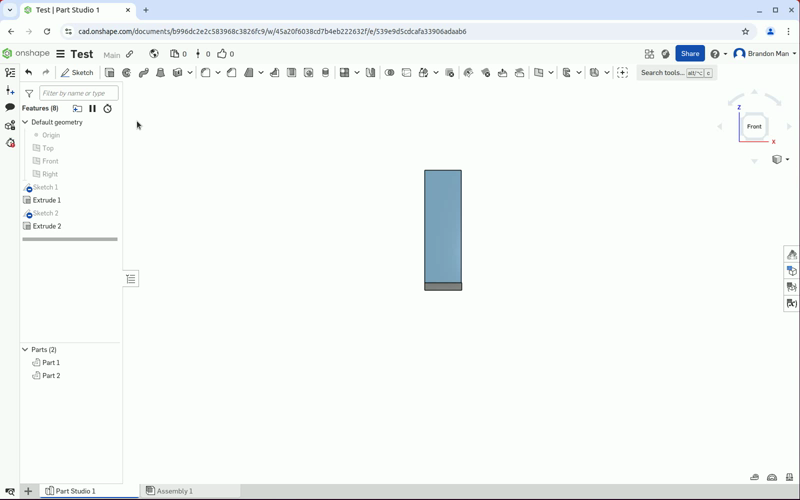
key(shift+h)
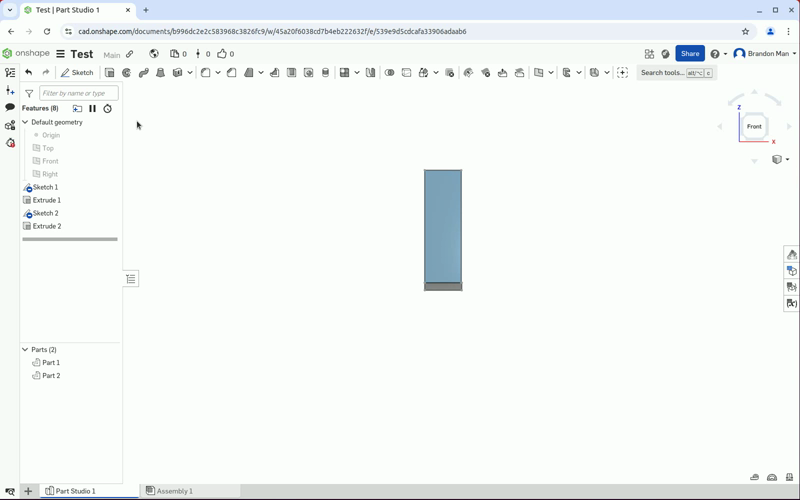
key(shift+7)
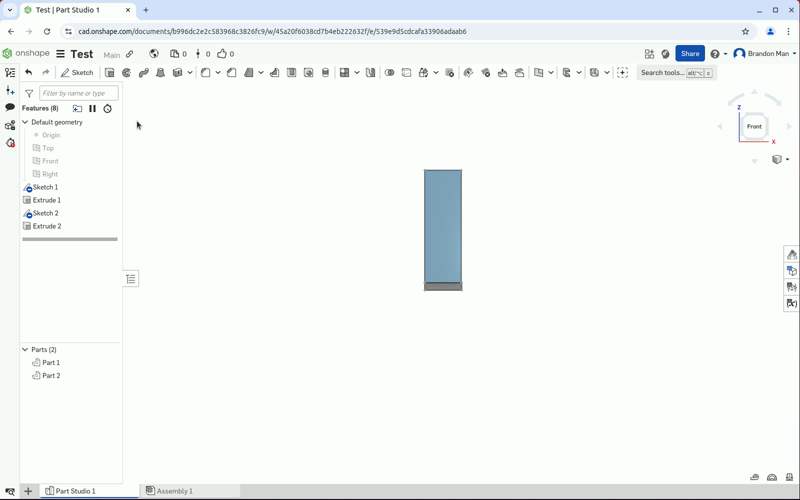
key(left, 2)
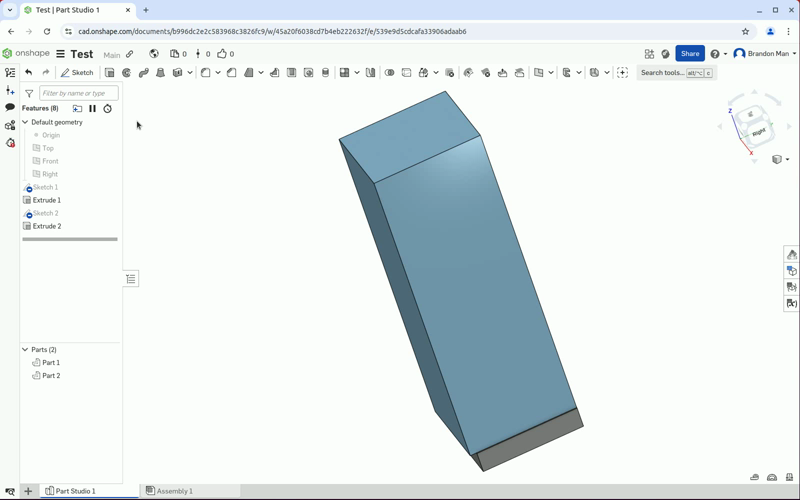
key(down, 2)
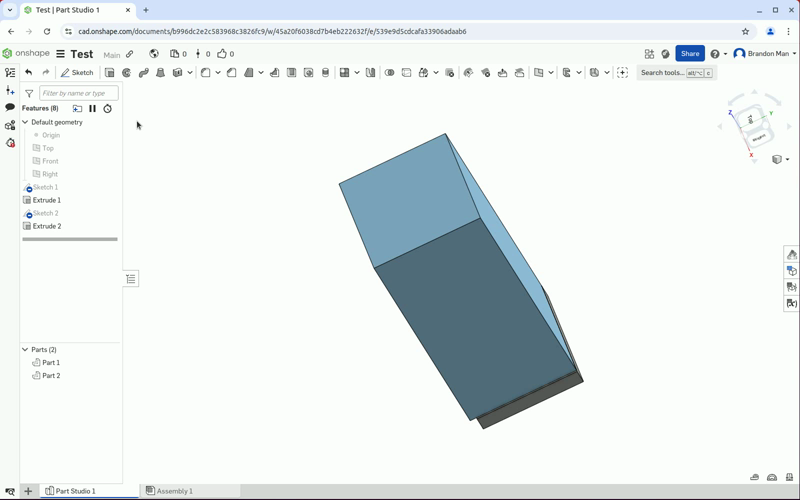
key(up, 2)
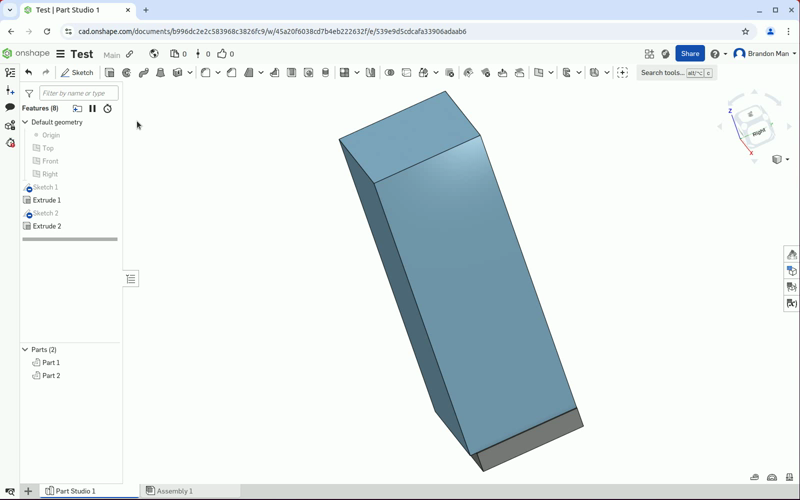
key(right, 2)
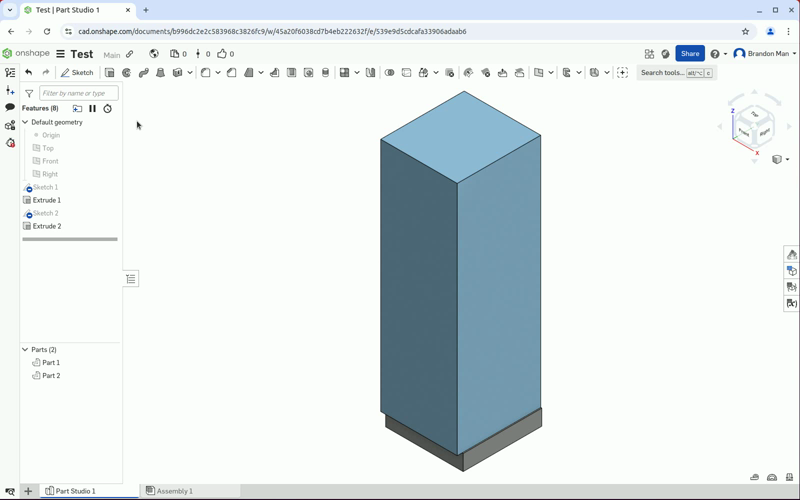
mouse_move(73, 189)
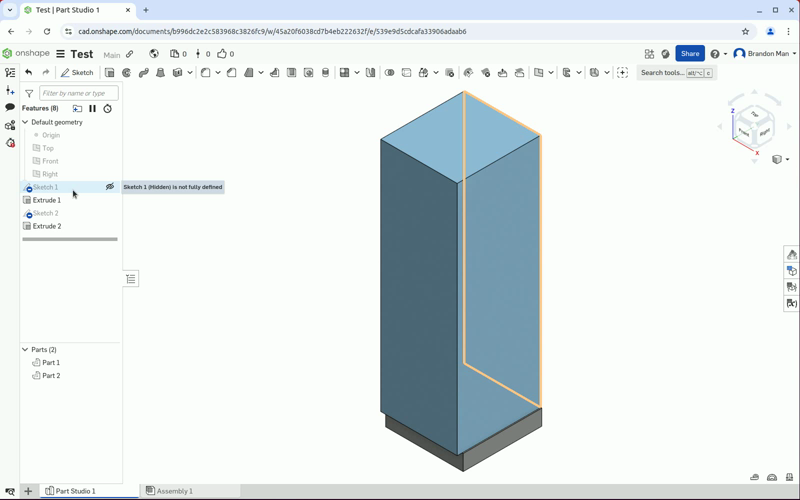
click(73, 189)